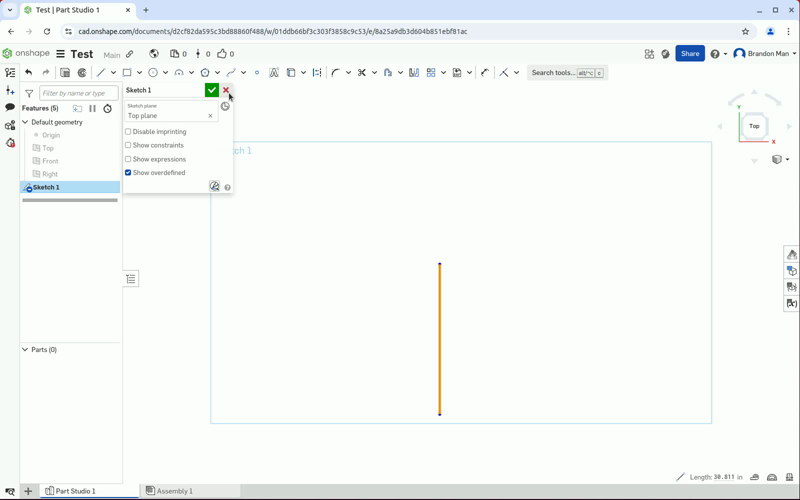
key(shift+h)
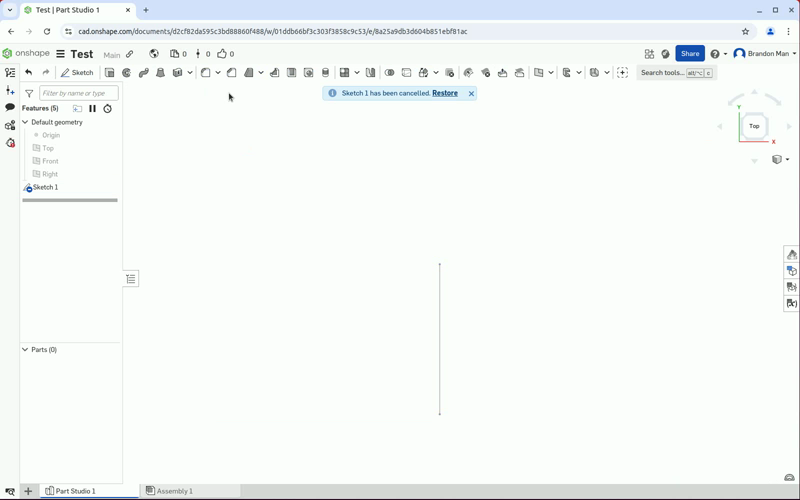
key(shift+s)
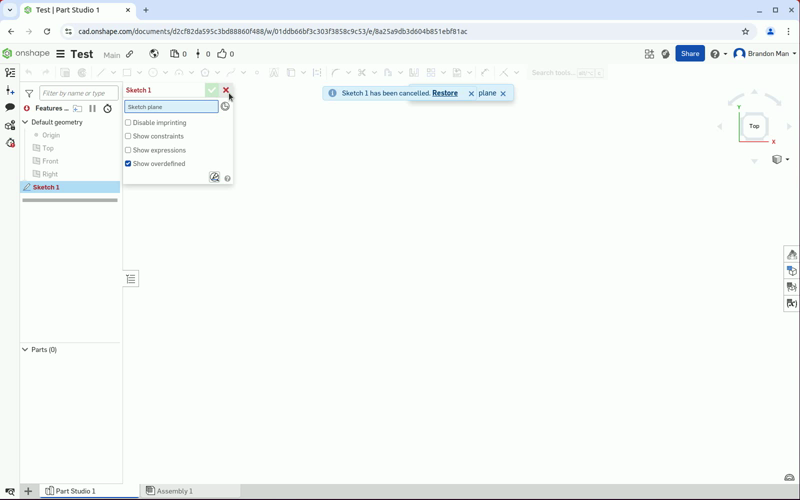
mouse_move(73, 150)
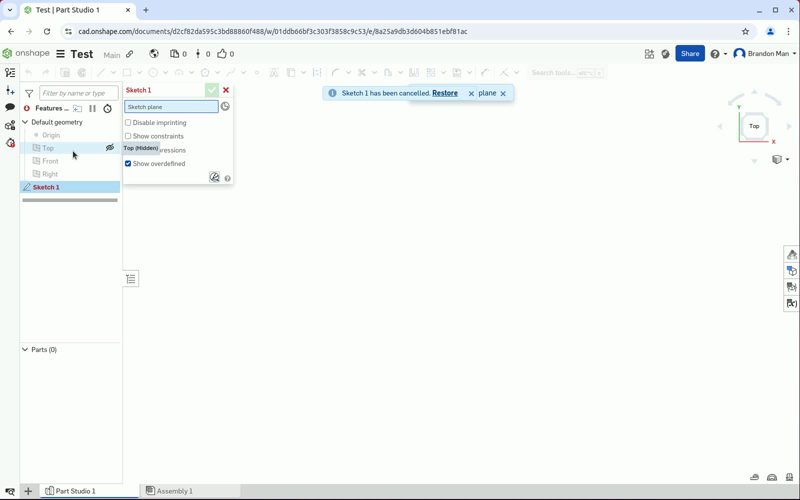
click(73, 150)
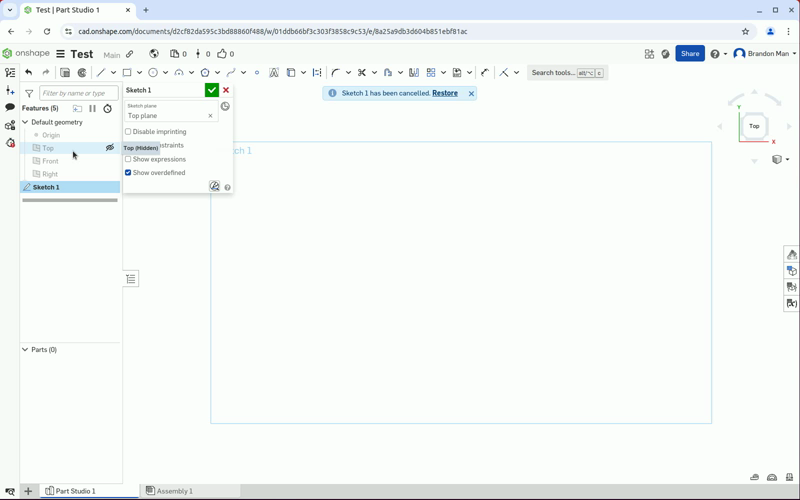
mouse_move(73, 352)
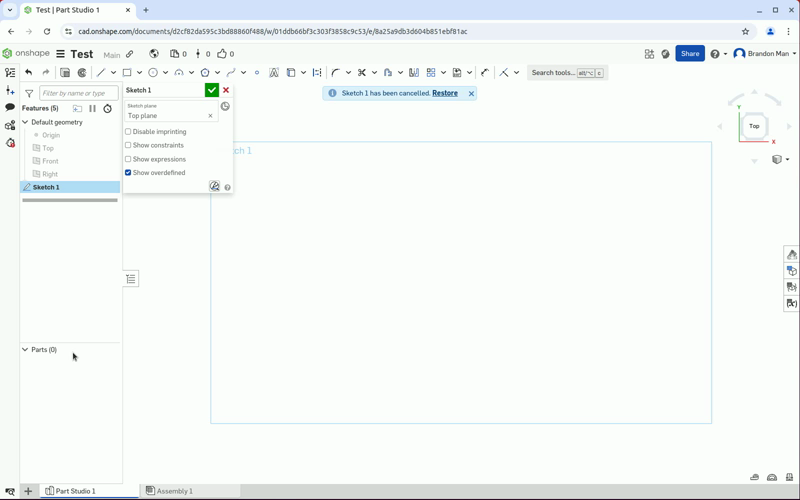
key(y)
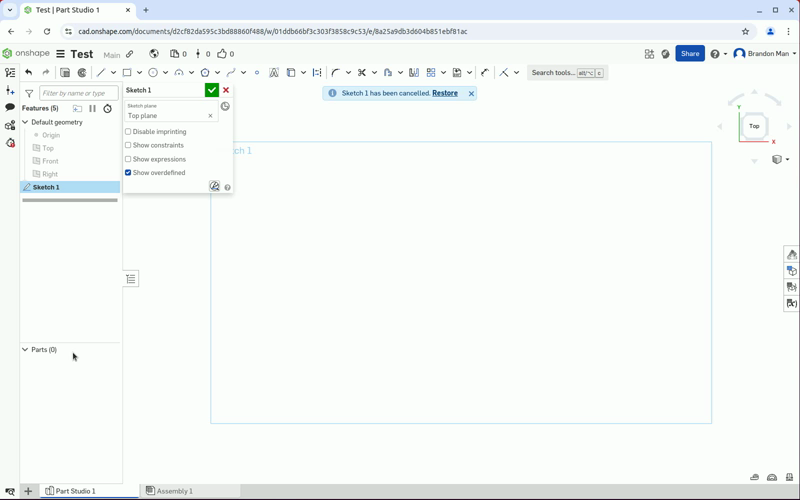
key(l)
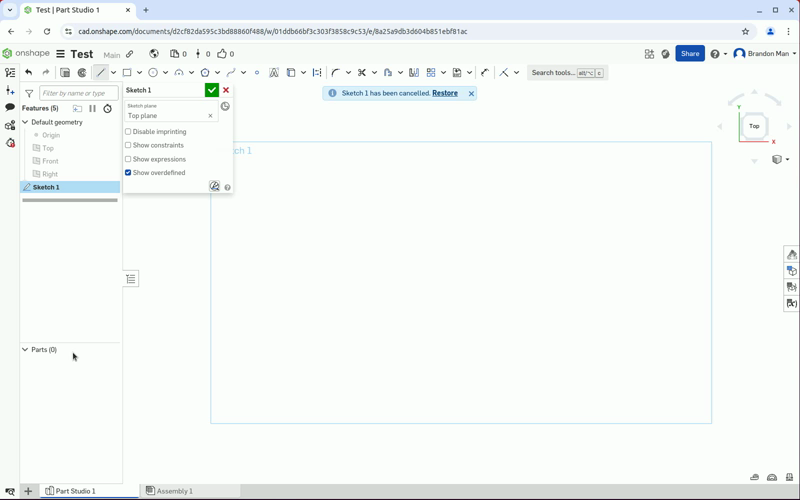
key_down(shift)
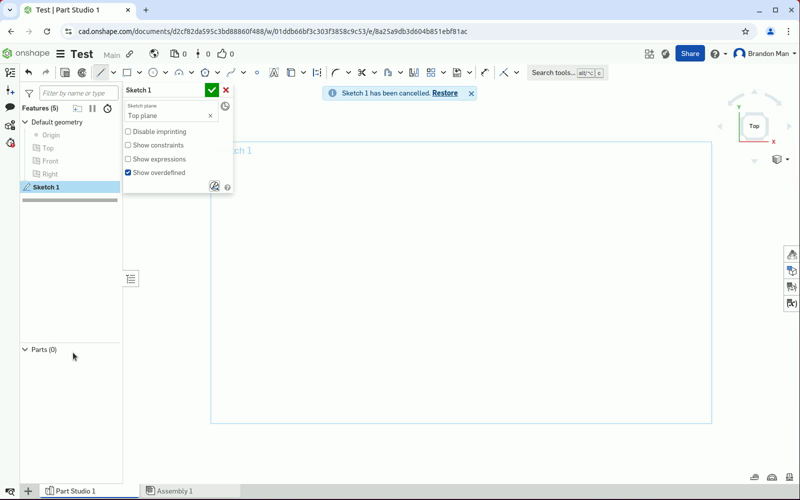
mouse_move(348, 395)
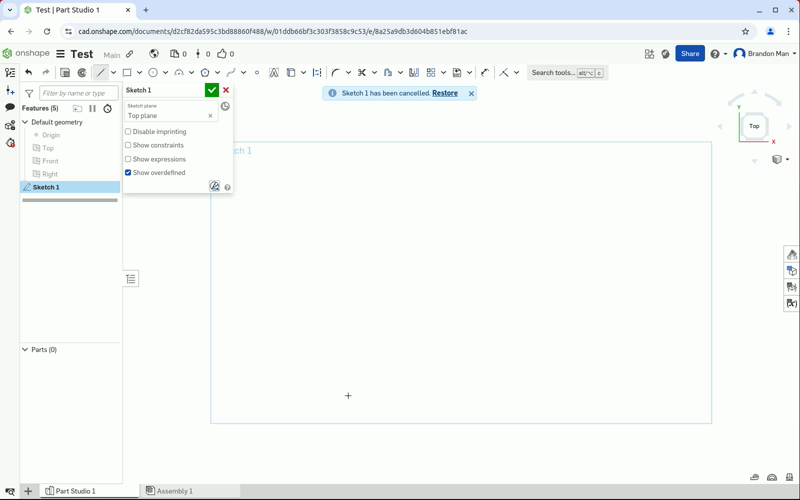
click(348, 395)
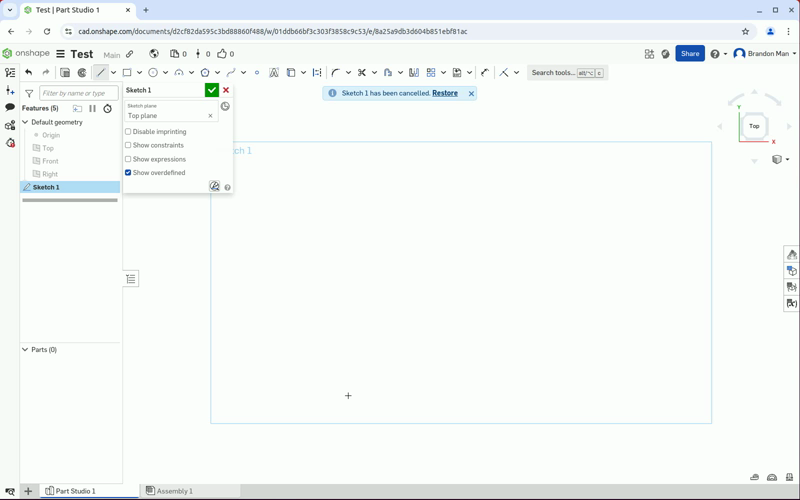
key_up(shift)
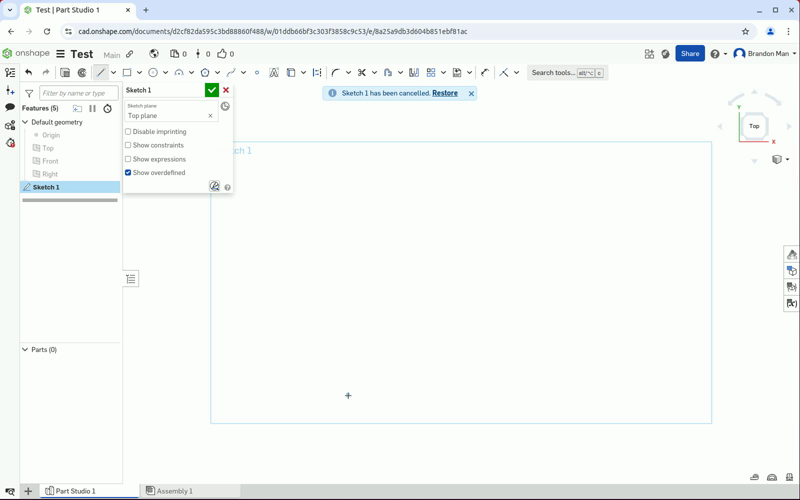
key_down(shift)
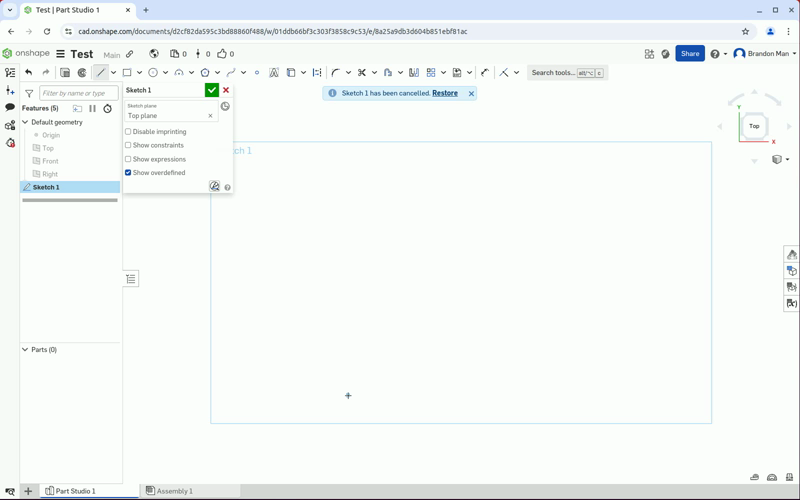
mouse_move(572, 395)
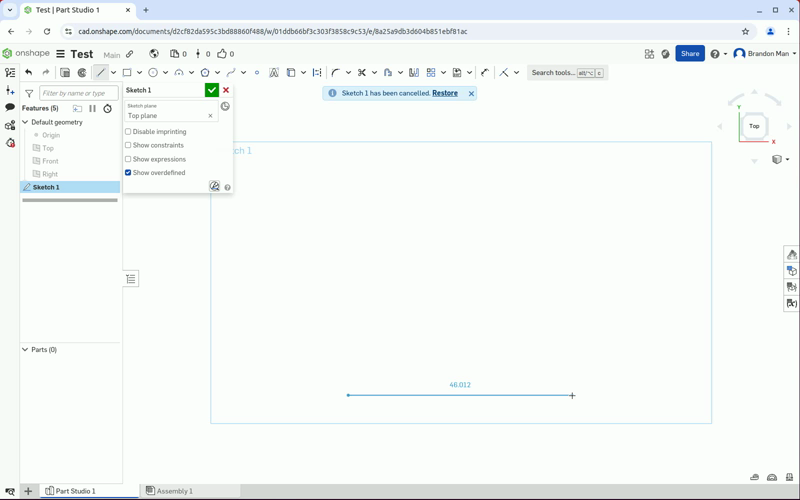
click(572, 395)
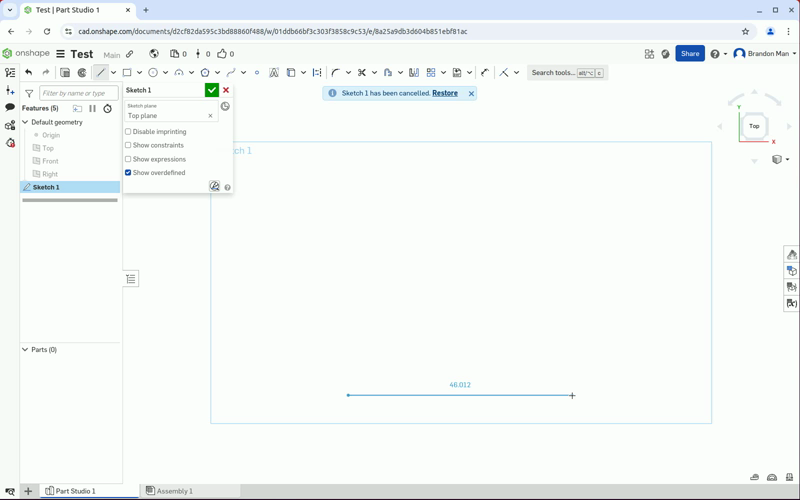
key_up(shift)
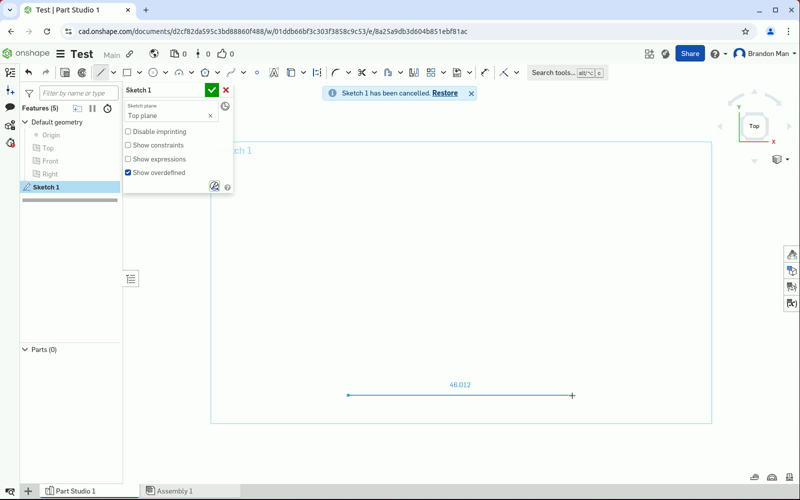
key_down(shift)
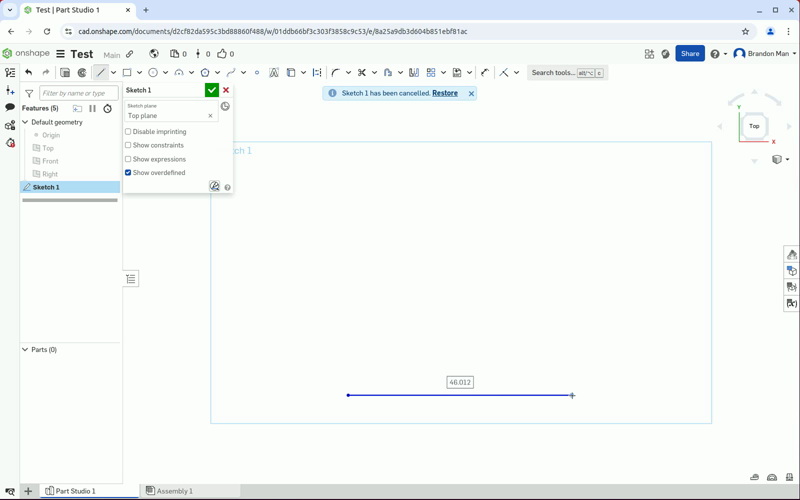
mouse_move(572, 171)
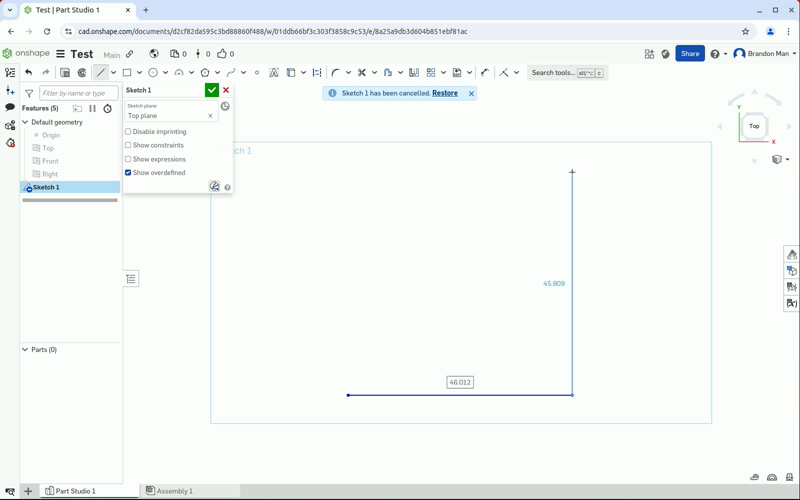
click(572, 171)
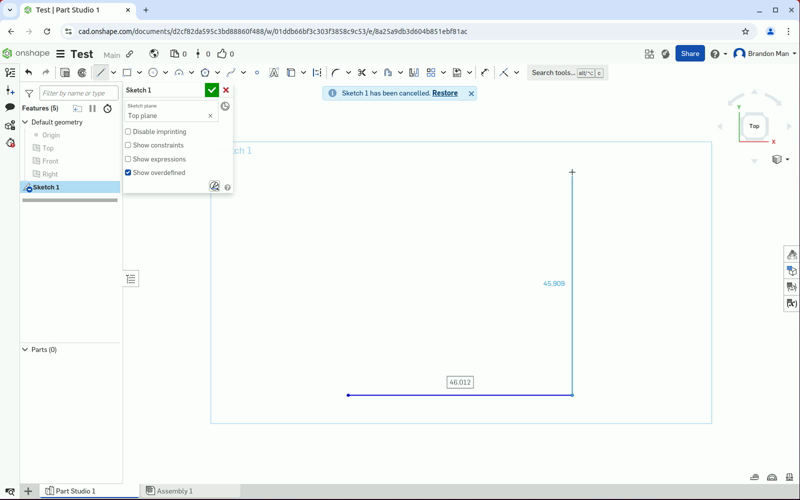
key_up(shift)
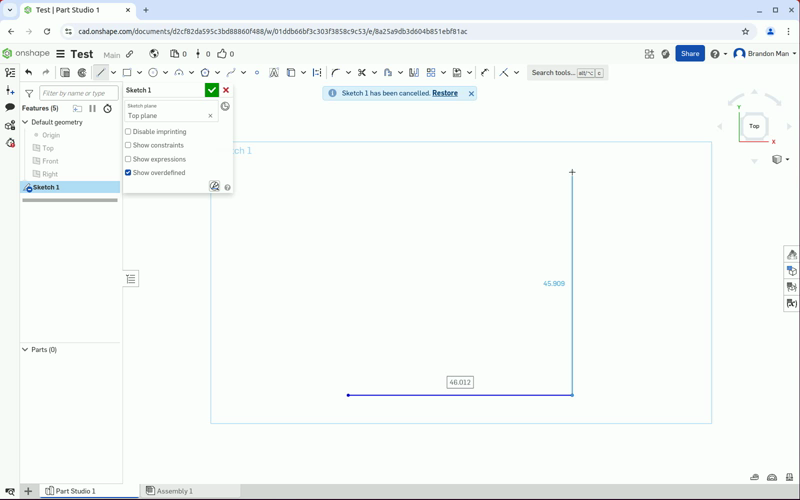
key_down(shift)
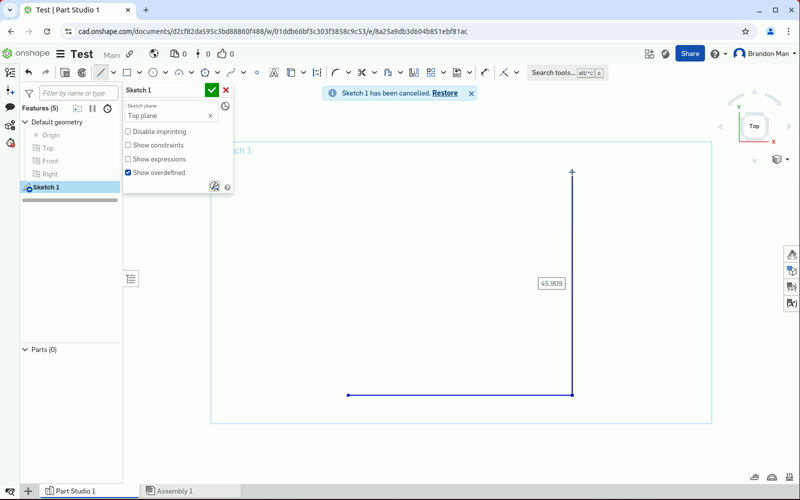
mouse_move(348, 171)
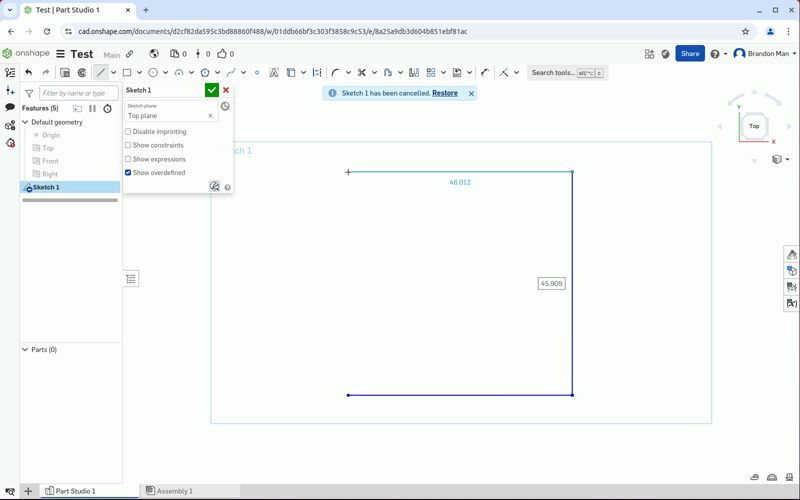
click(348, 171)
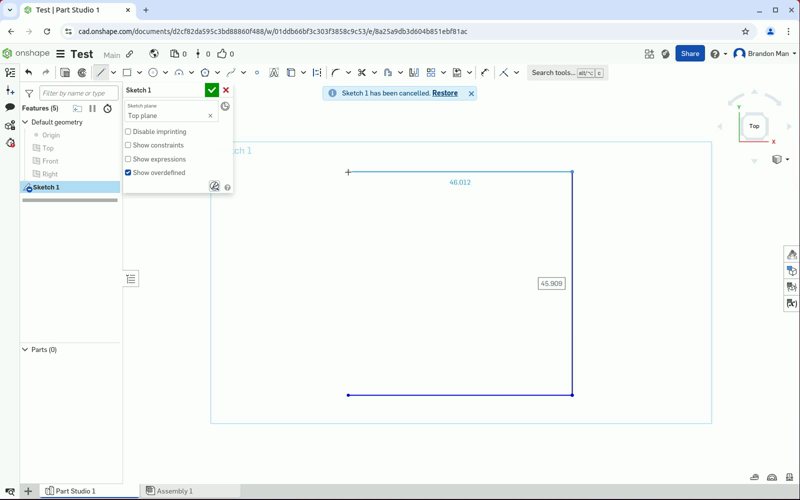
key_up(shift)
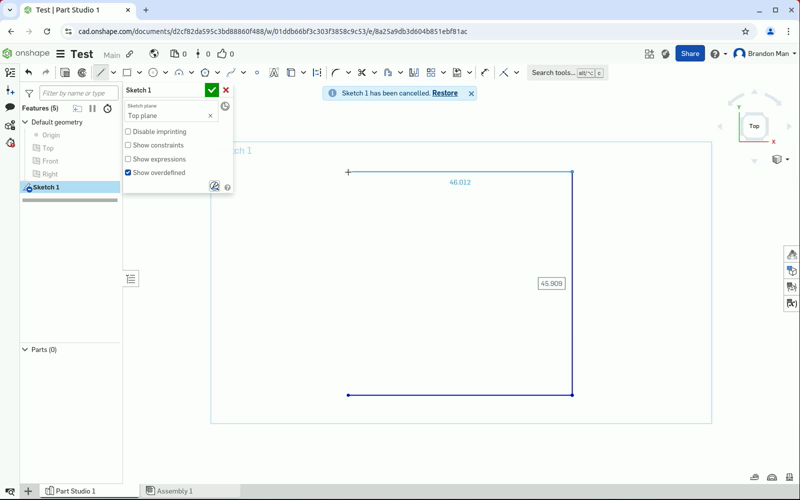
key_down(shift)
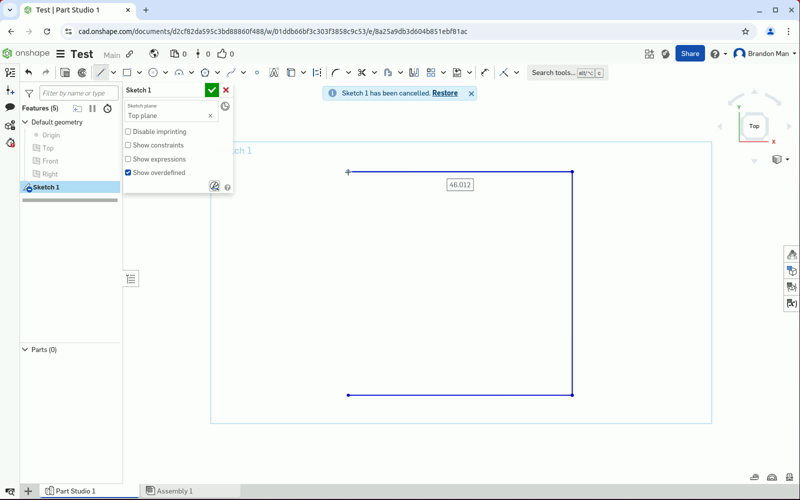
mouse_move(348, 395)
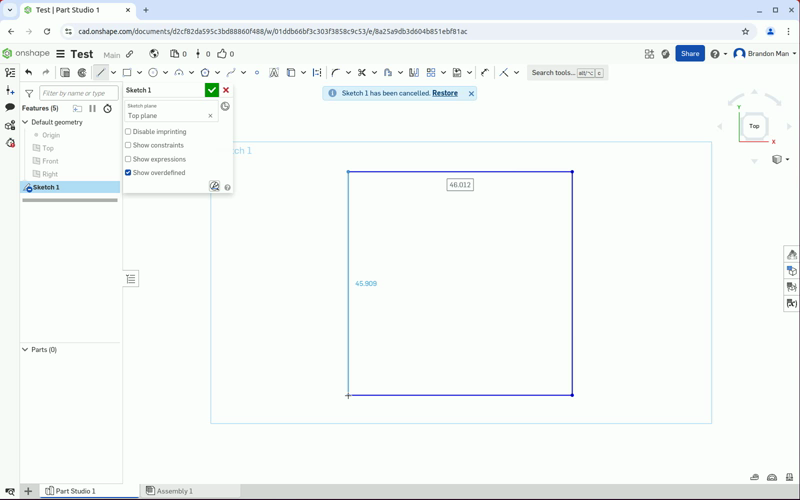
key_up(shift)
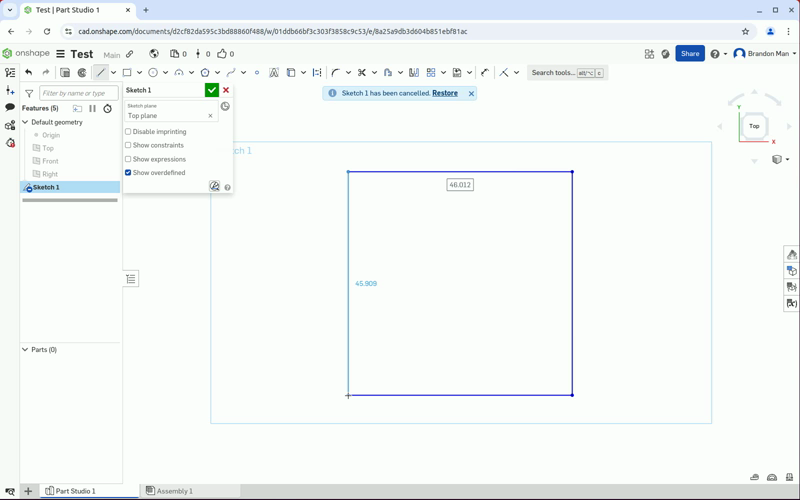
click(348, 395)
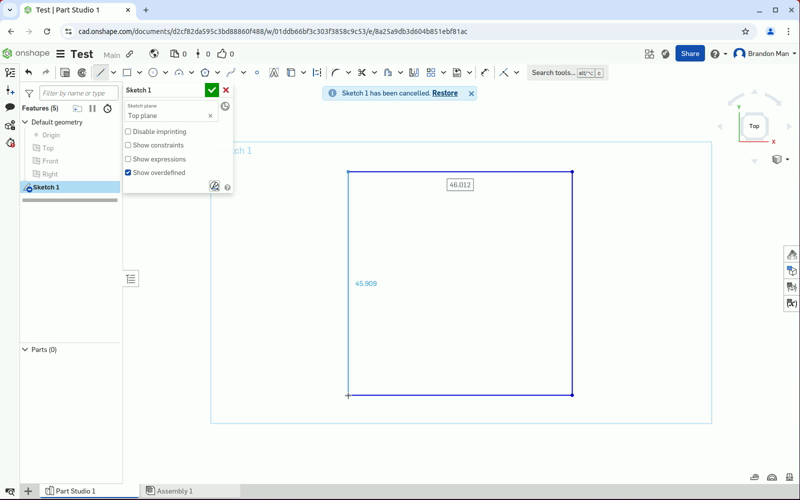
key(esc)
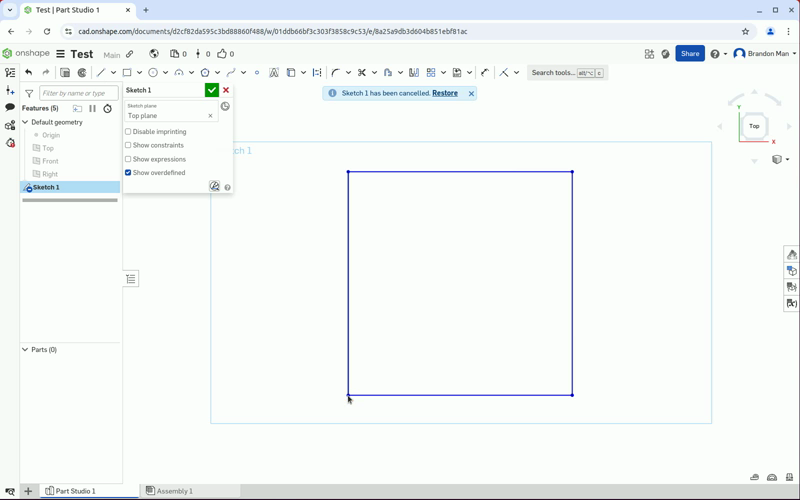
mouse_move(396, 227)
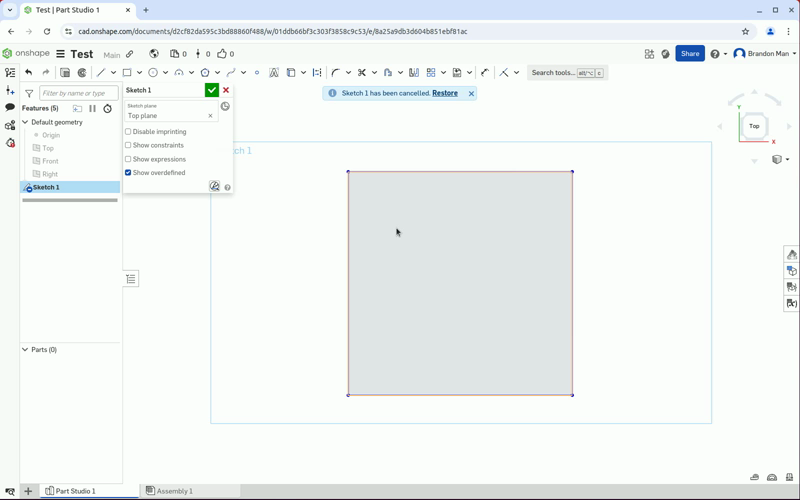
click(396, 227)
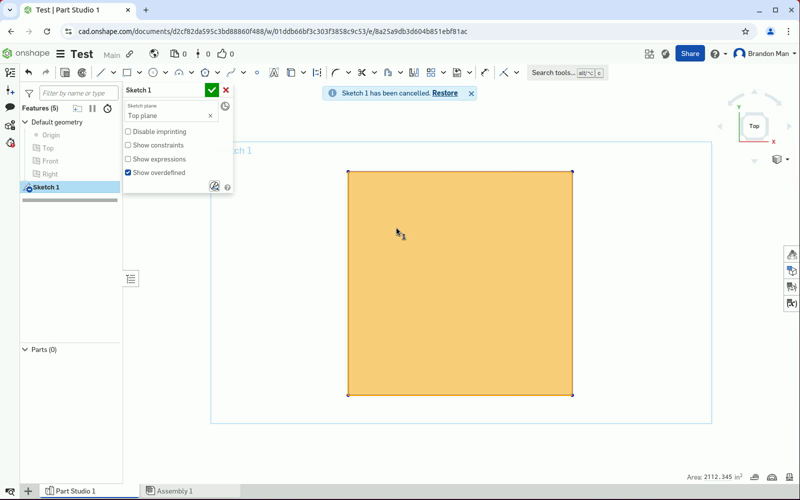
mouse_move(73, 352)
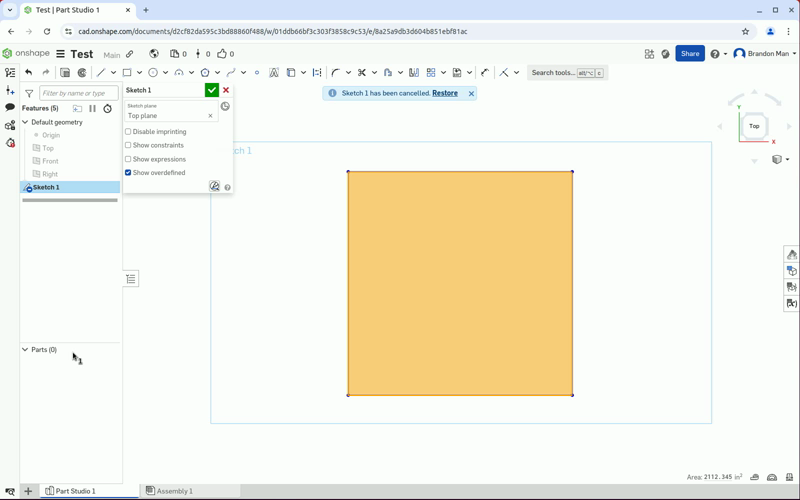
key(shift+y)
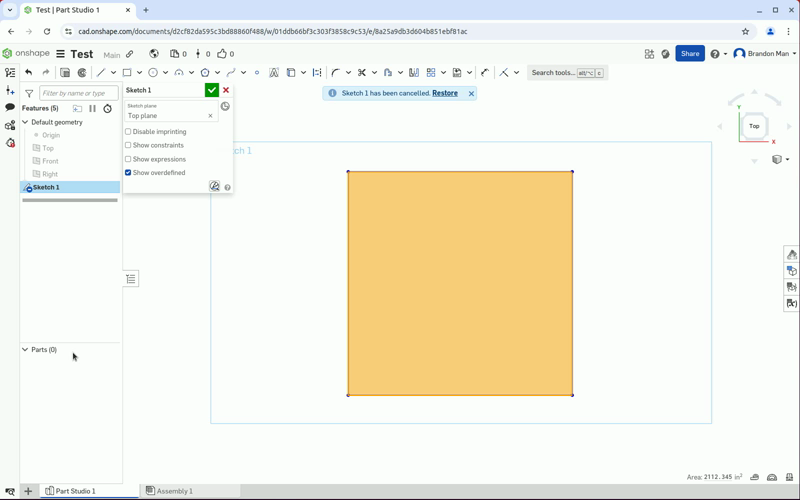
key(shift+e)
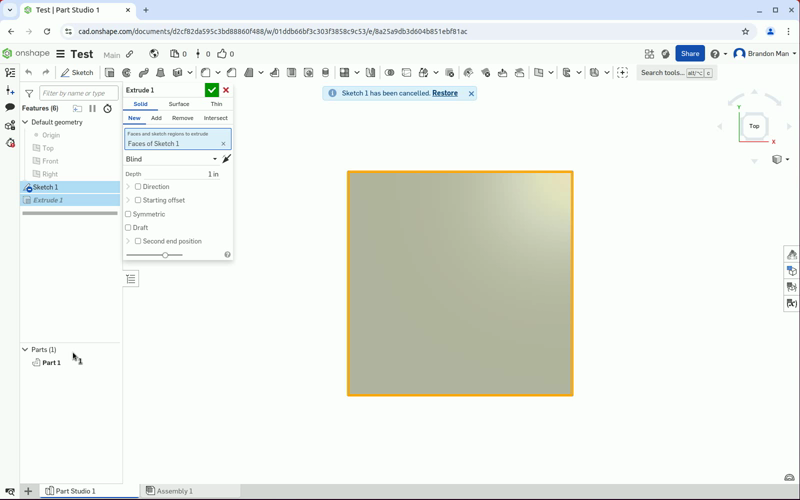
mouse_move(143, 106)
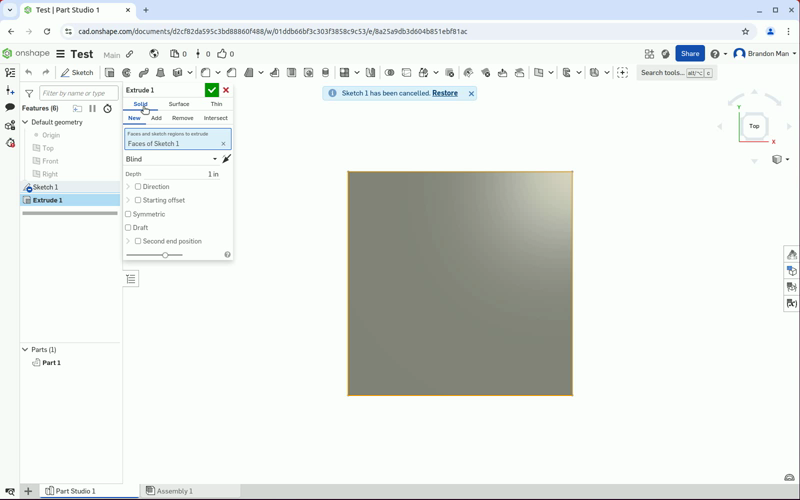
click(143, 106)
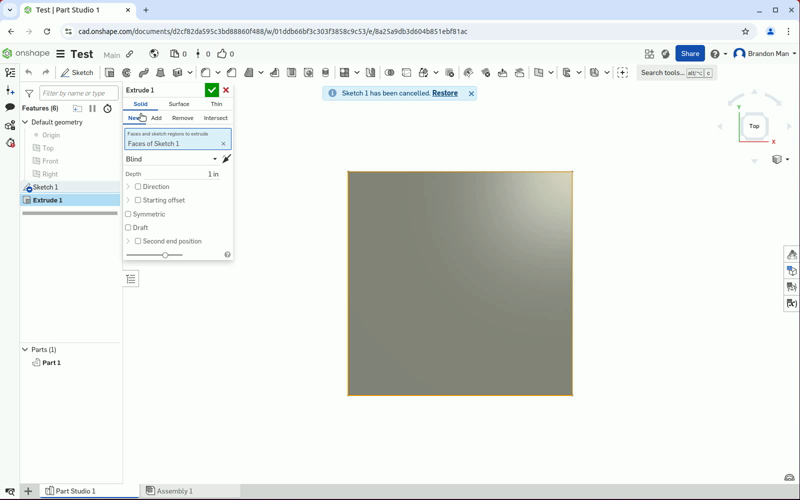
mouse_move(137, 120)
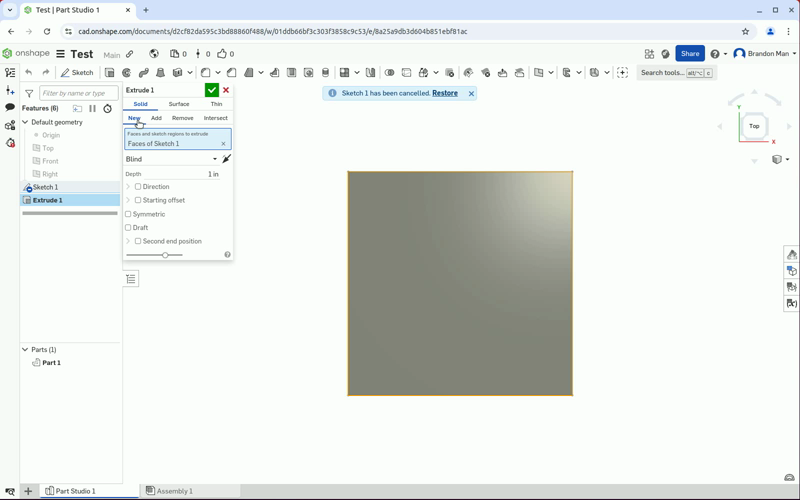
click(137, 120)
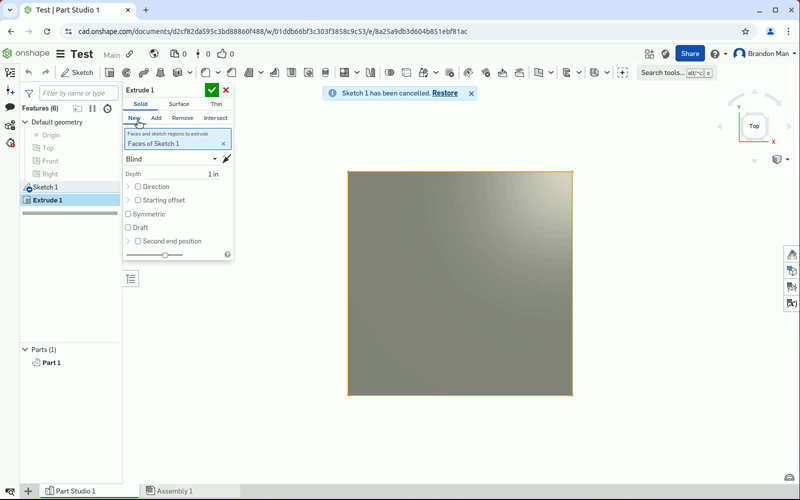
key(tab, 4)
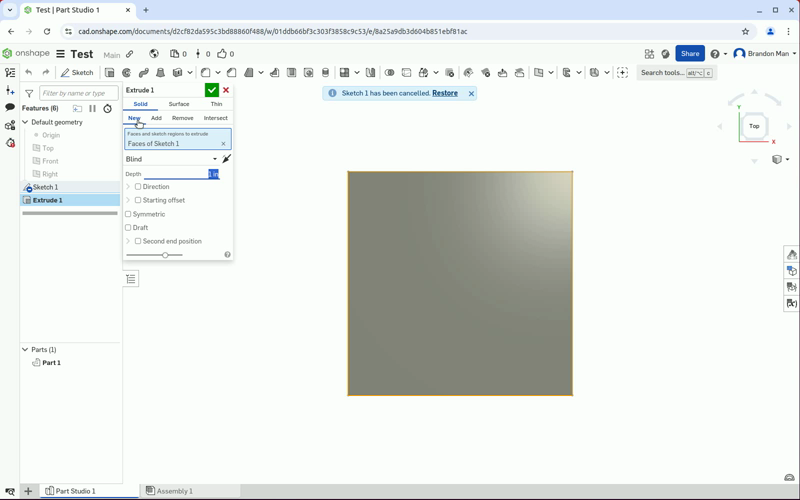
text(9.147)
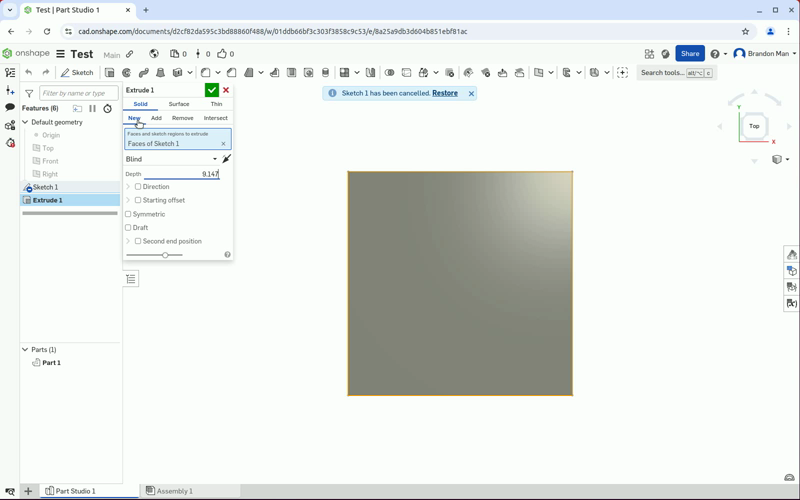
key(enter)
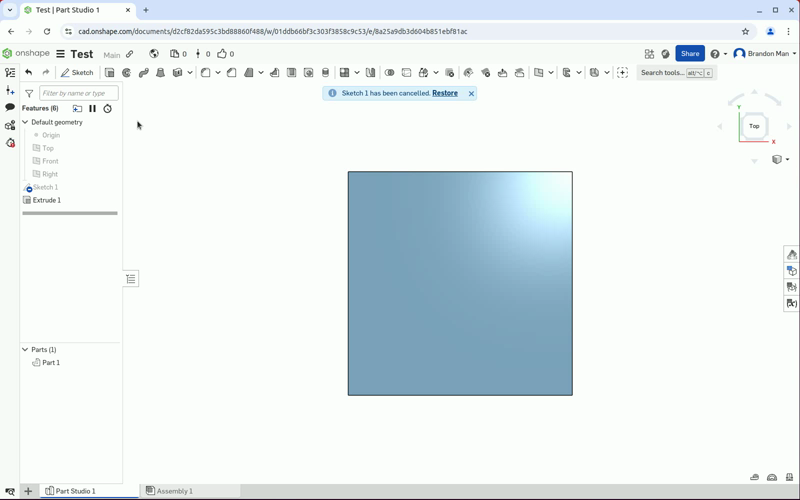
key(shift+h)
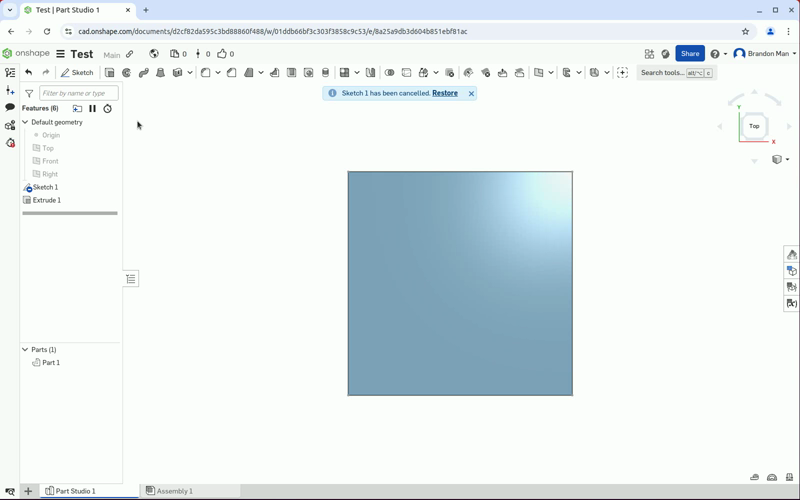
key(shift+h)
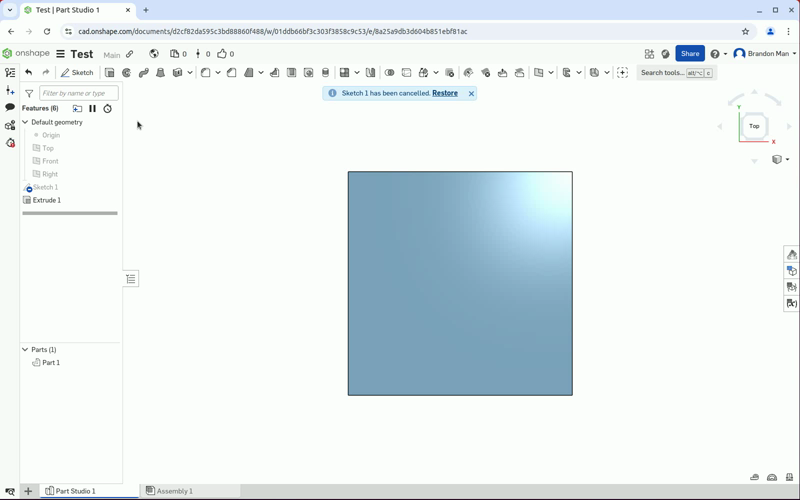
mouse_move(73, 189)
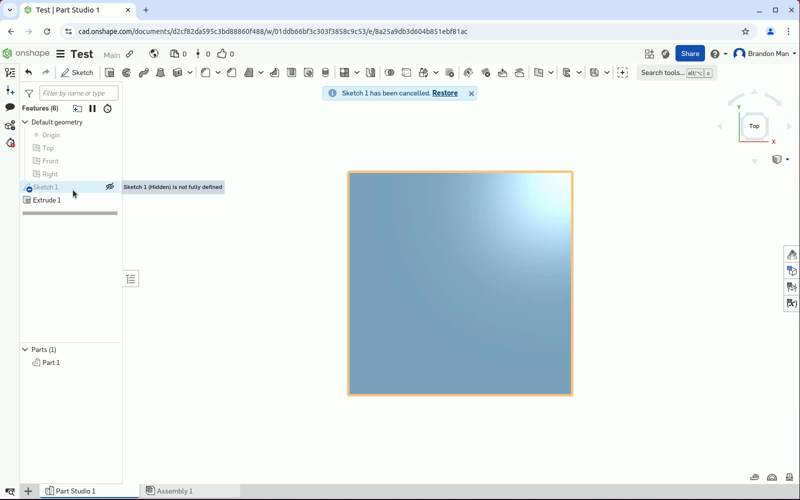
click(73, 189)
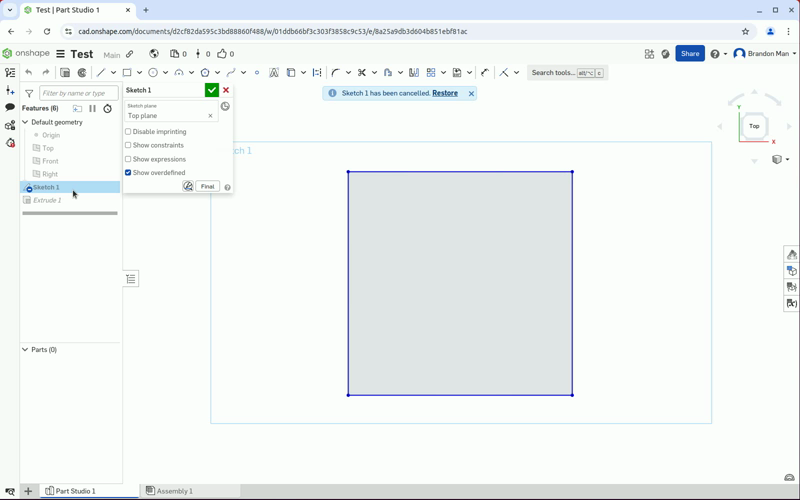
mouse_move(229, 92)
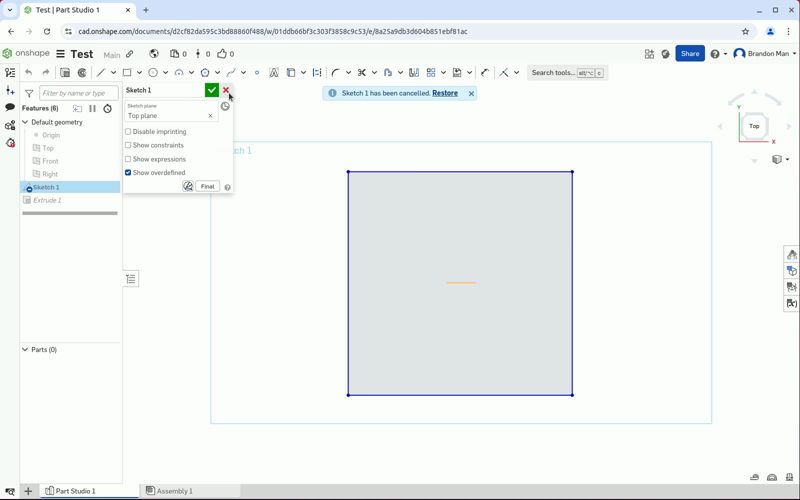
click(229, 92)
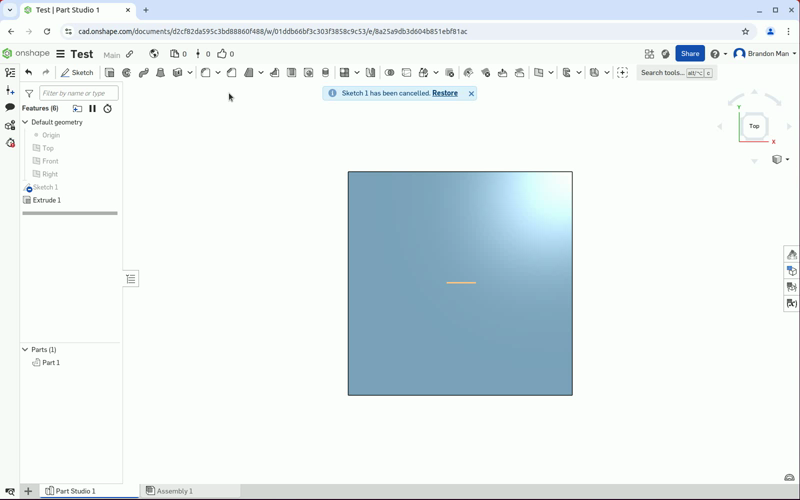
mouse_move(541, 75)
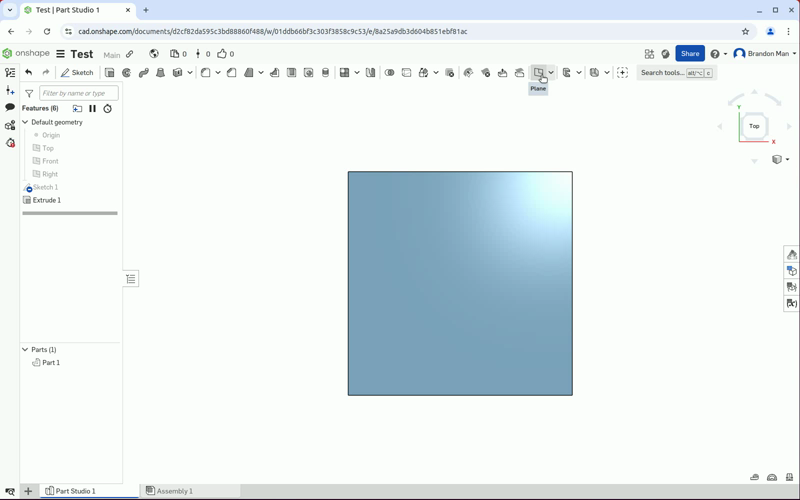
click(541, 75)
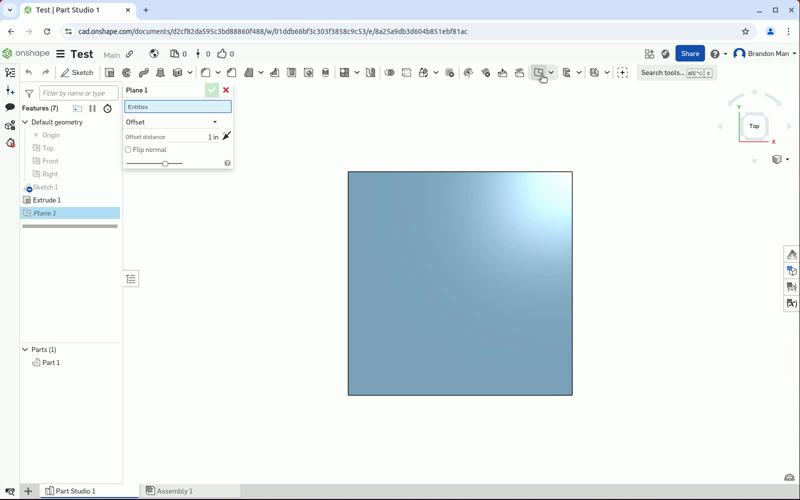
mouse_move(73, 150)
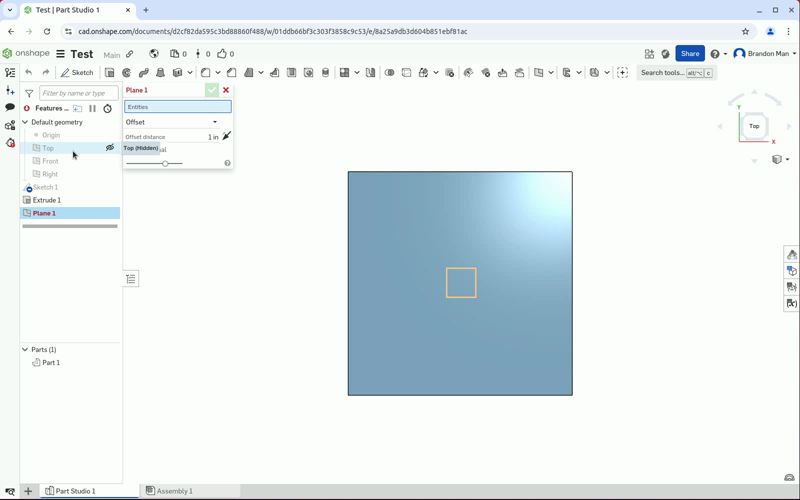
click(73, 150)
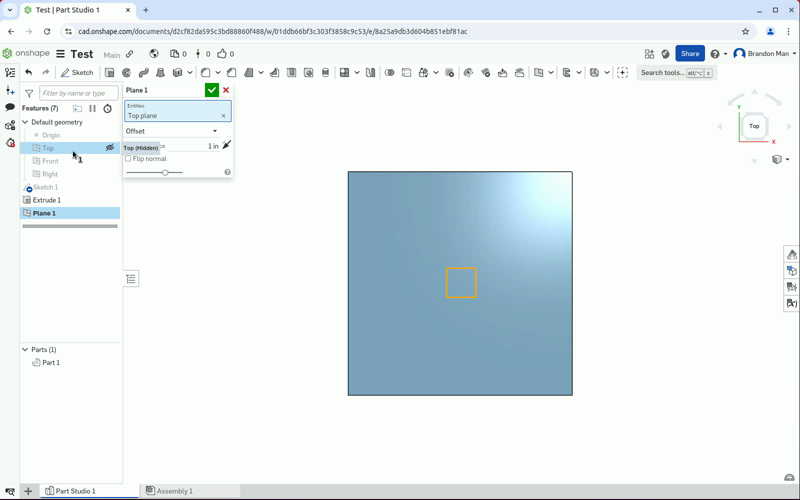
key(tab, 2)
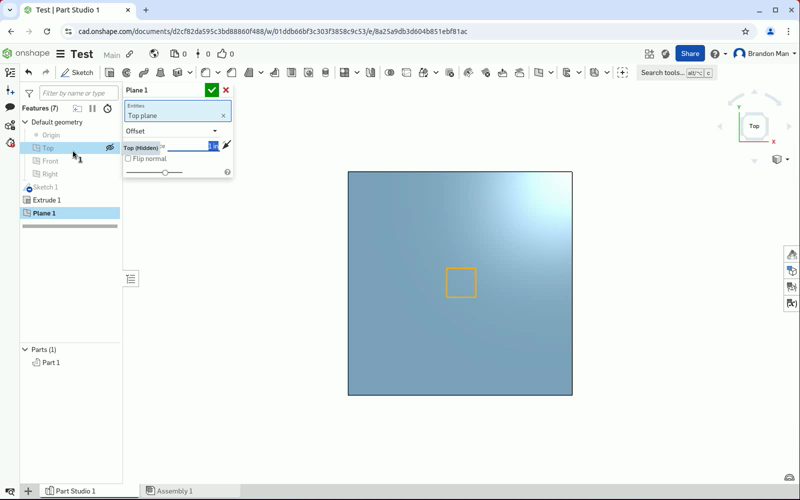
text(9.151)
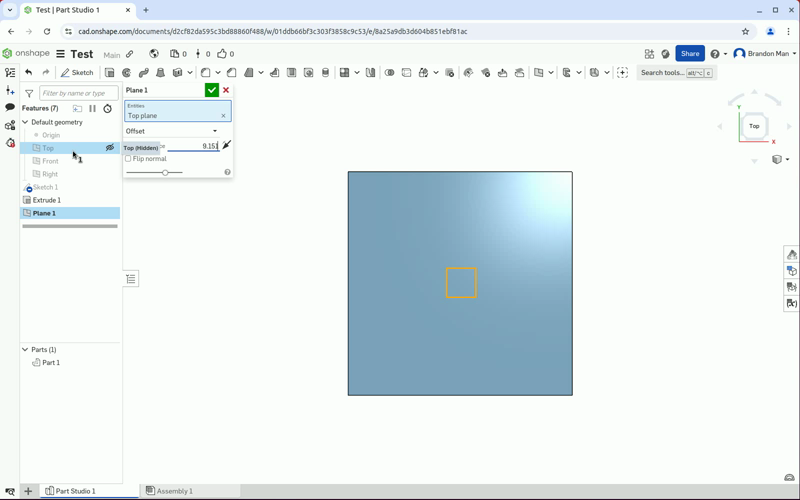
key(enter, 2)
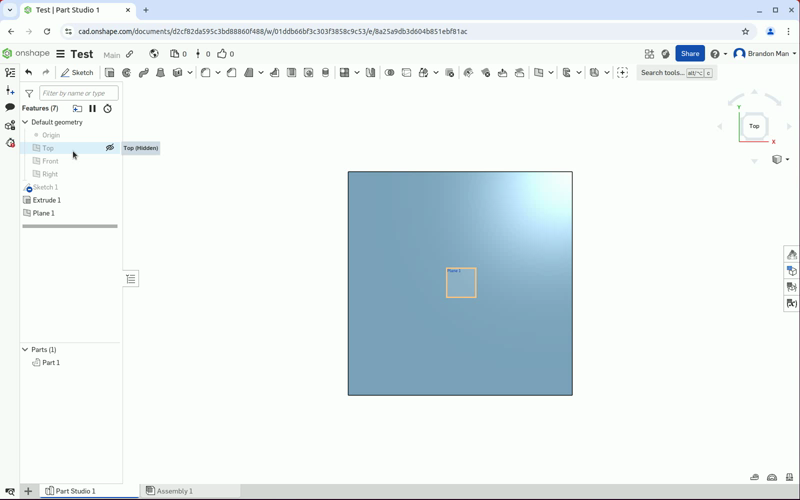
key(shift+s)
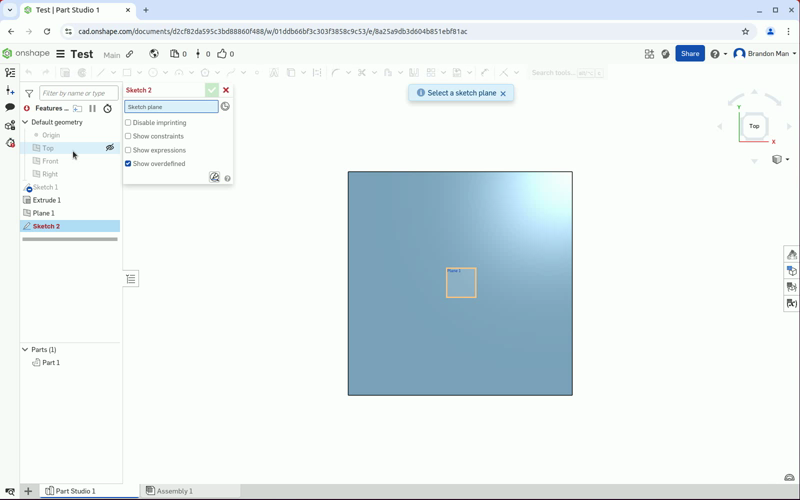
mouse_move(73, 215)
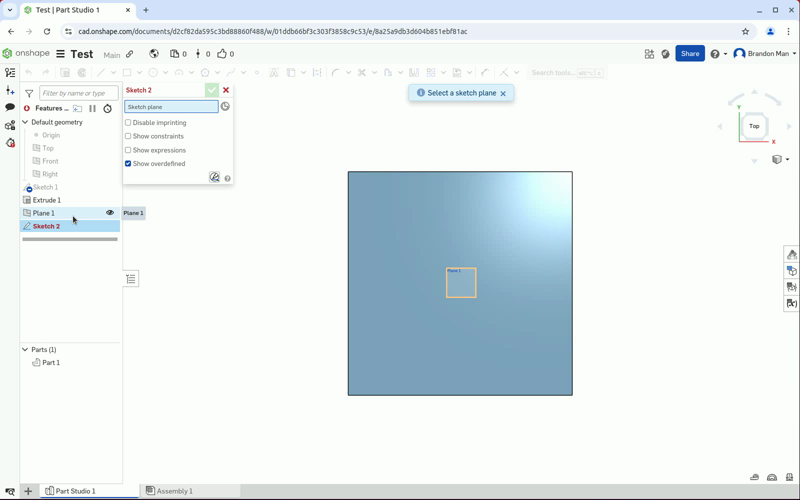
click(73, 215)
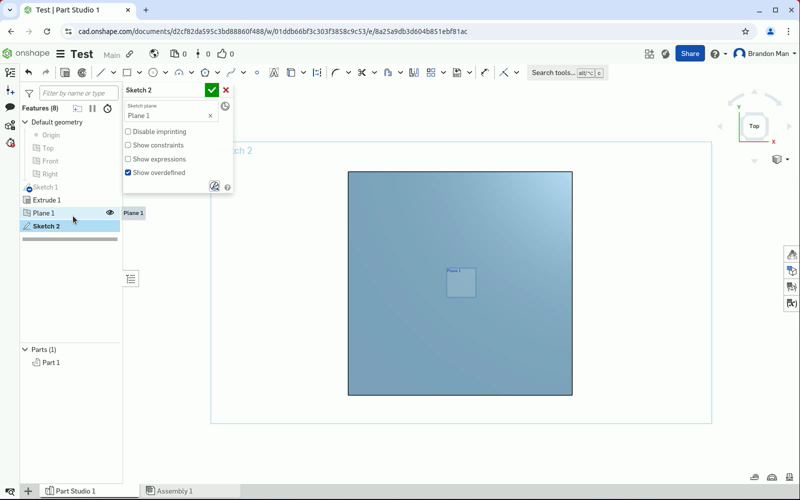
mouse_move(73, 352)
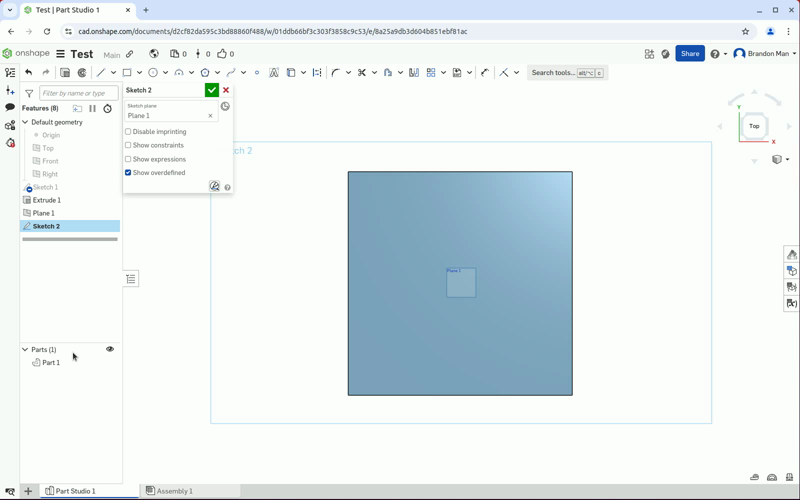
key(y)
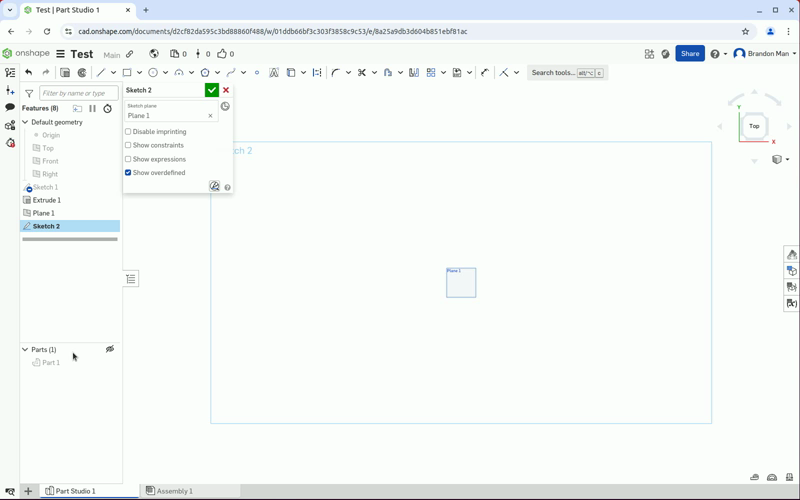
key(l)
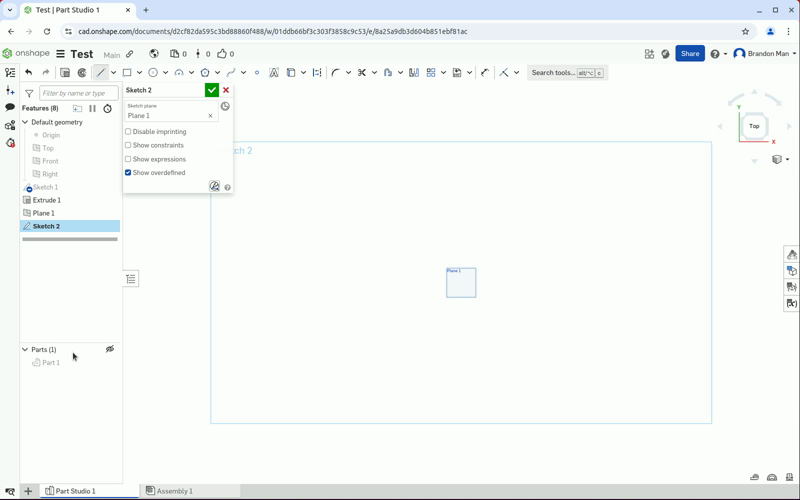
key_down(shift)
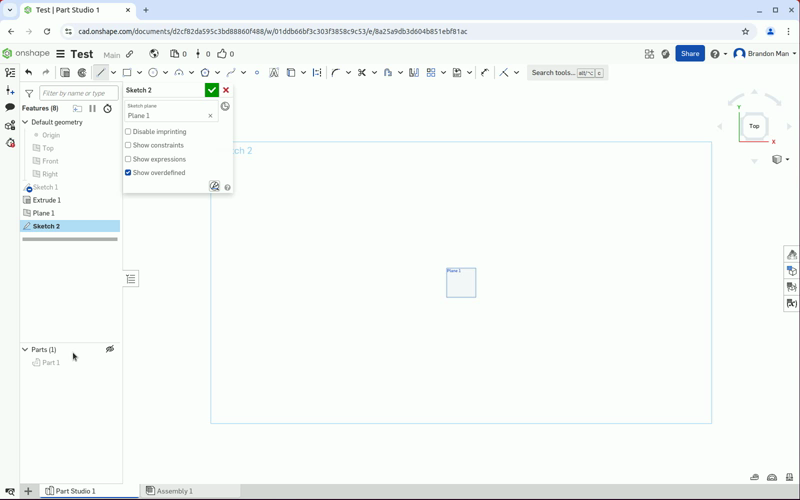
mouse_move(370, 304)
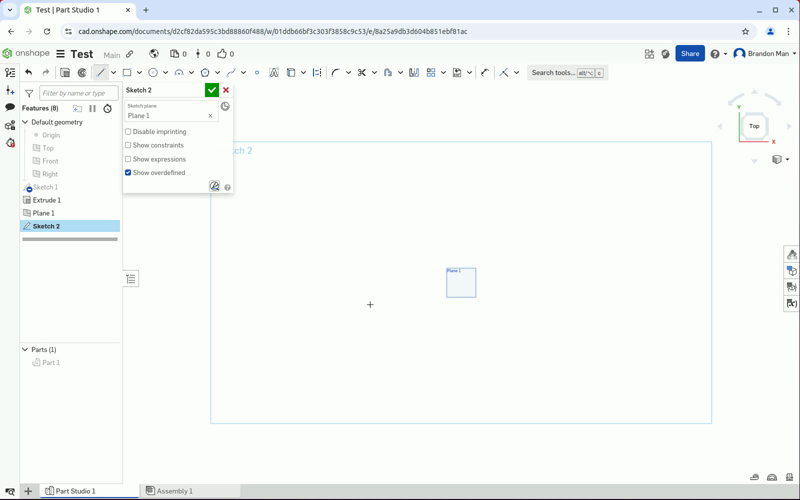
click(370, 304)
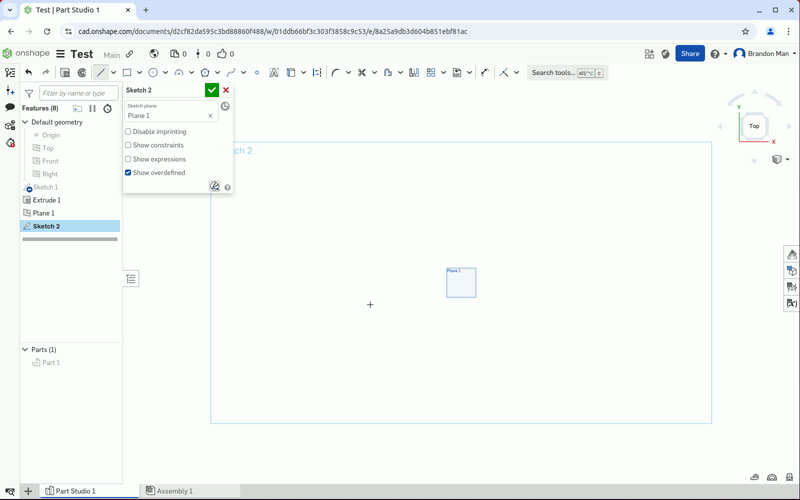
key_up(shift)
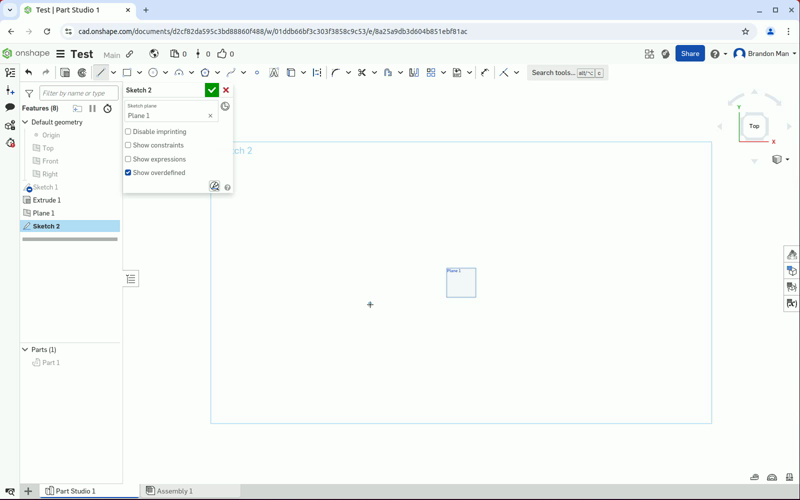
key_down(shift)
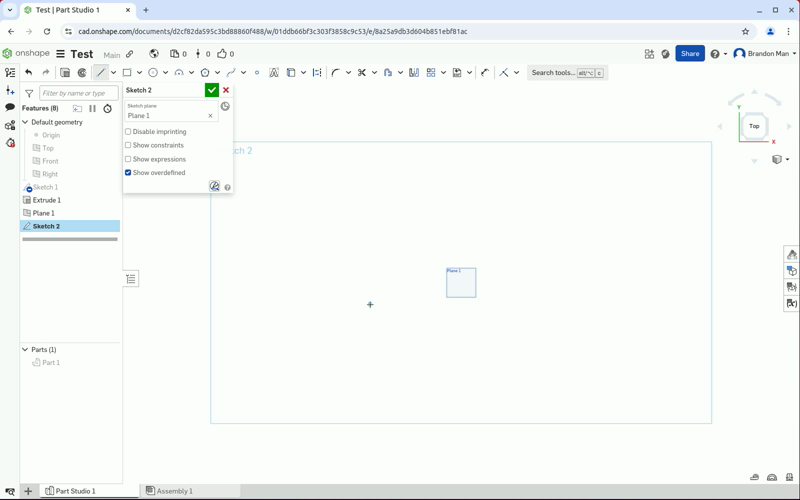
mouse_move(438, 304)
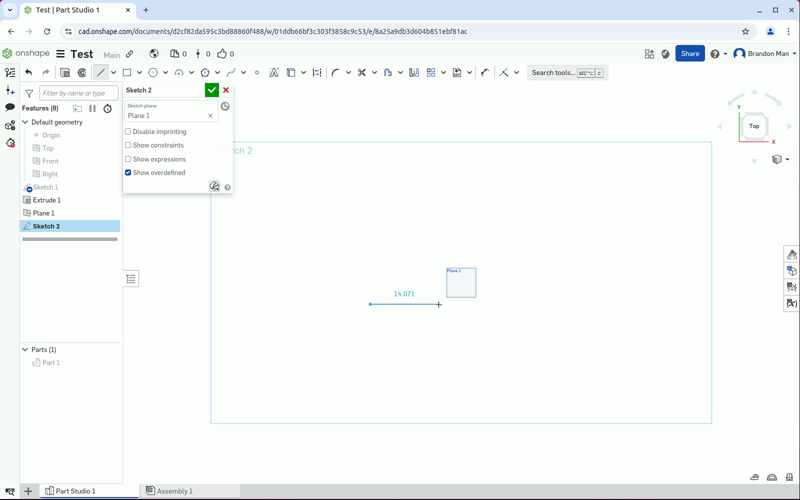
click(438, 304)
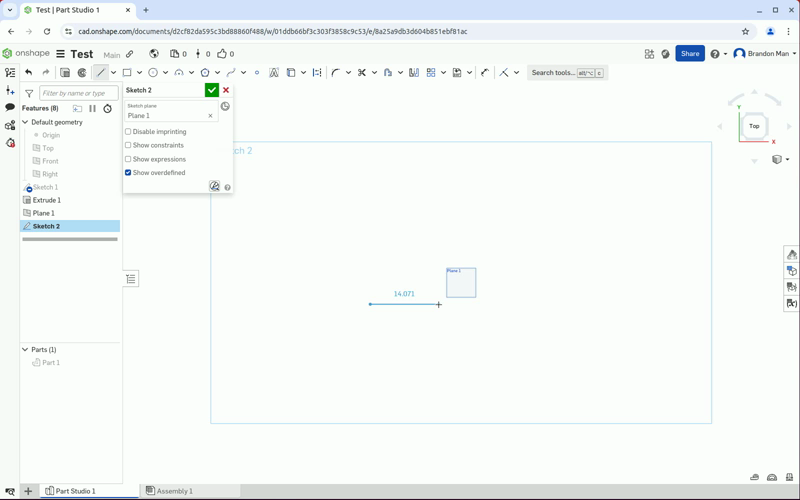
key_up(shift)
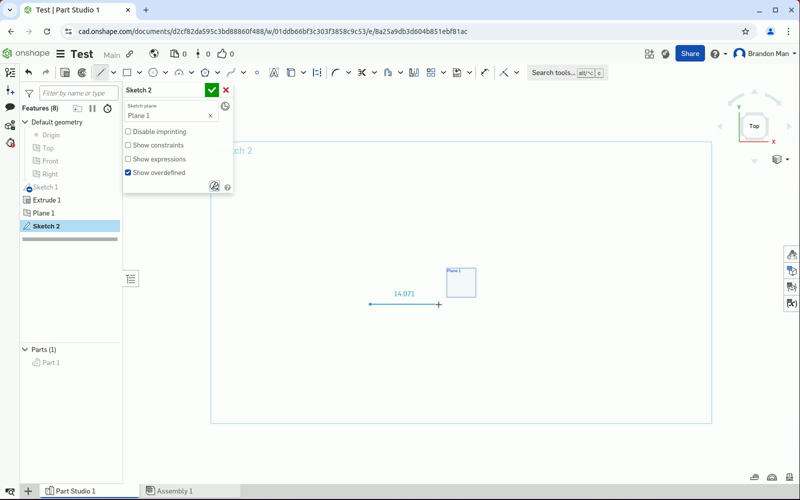
key_down(shift)
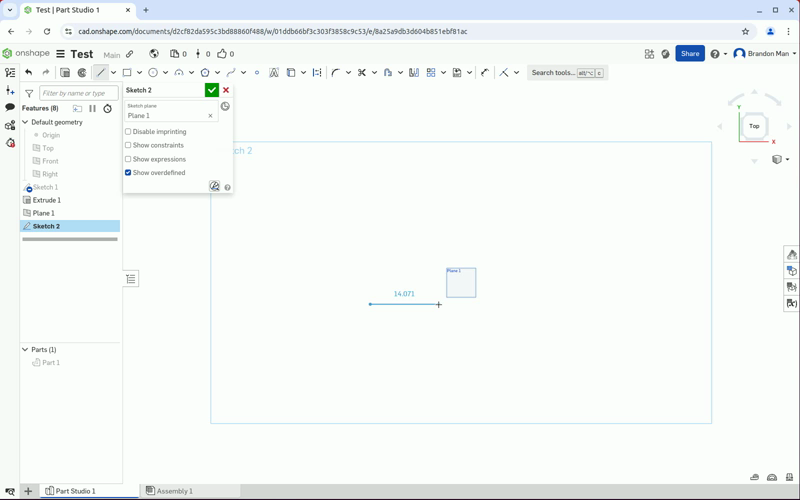
mouse_move(438, 374)
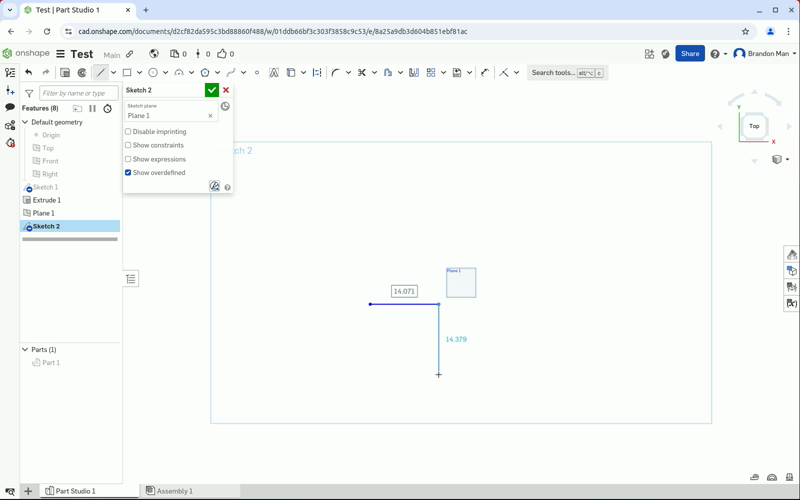
click(438, 374)
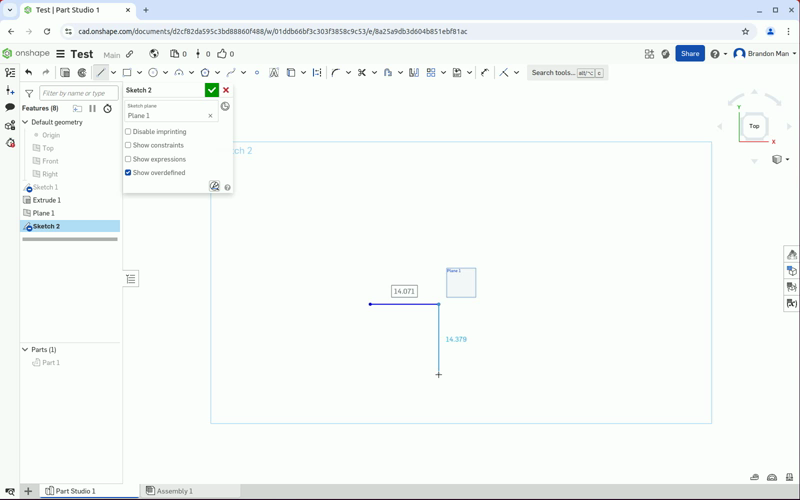
key_up(shift)
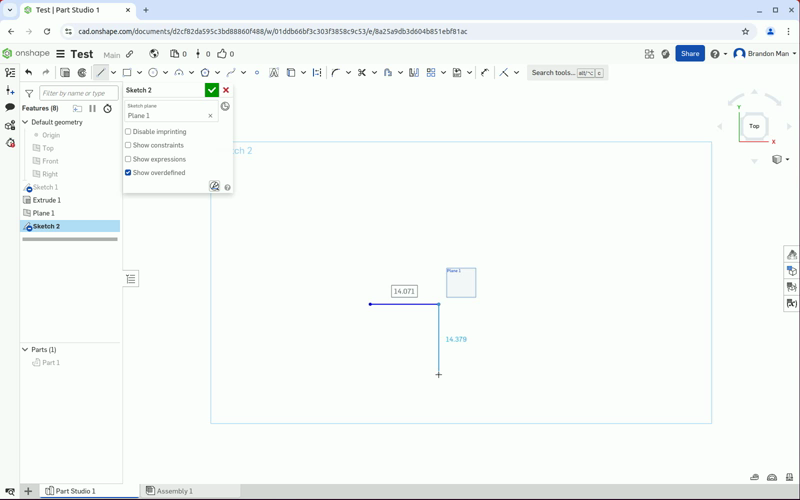
key_down(shift)
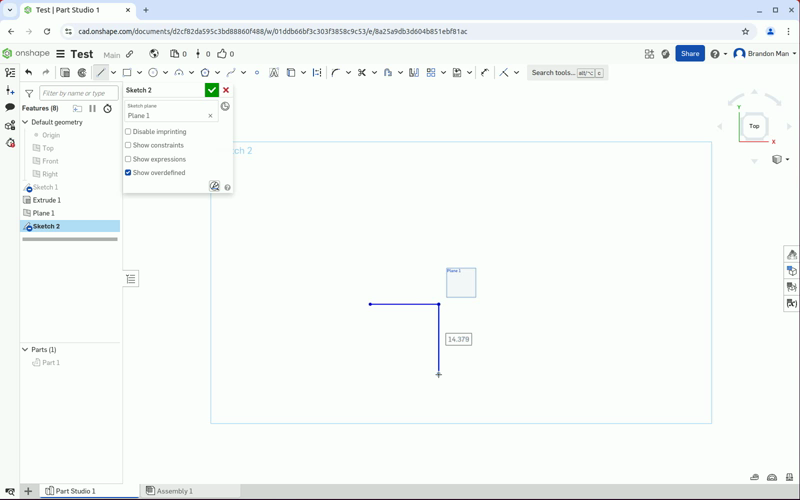
mouse_move(540, 374)
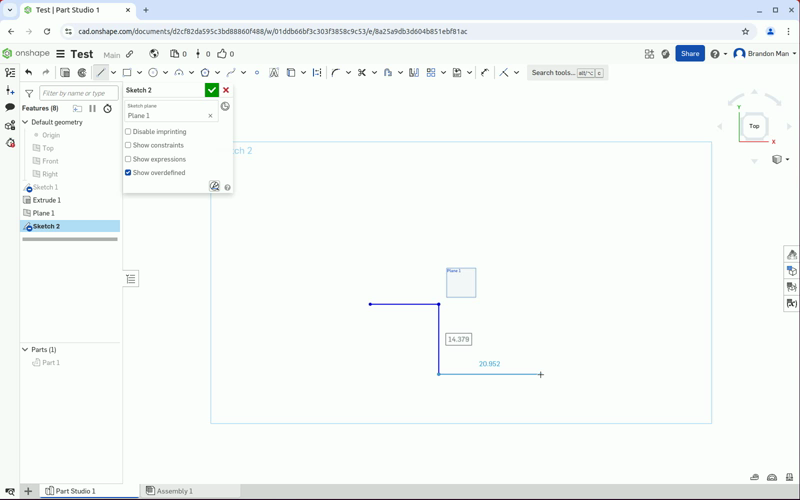
click(540, 374)
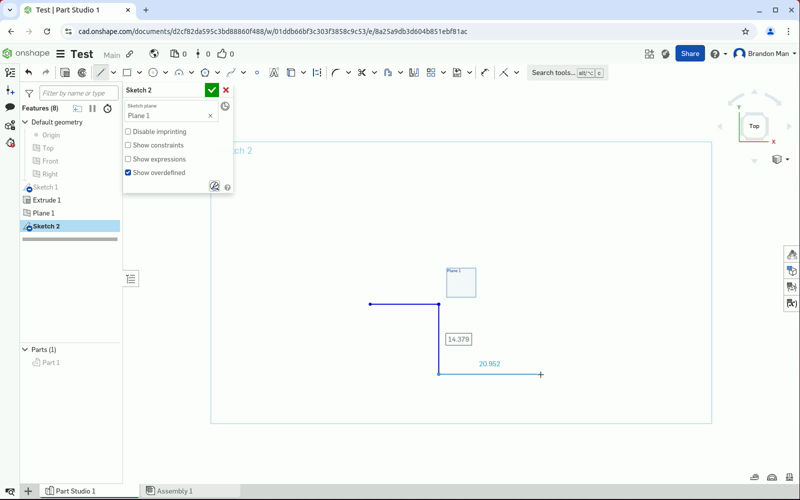
key_up(shift)
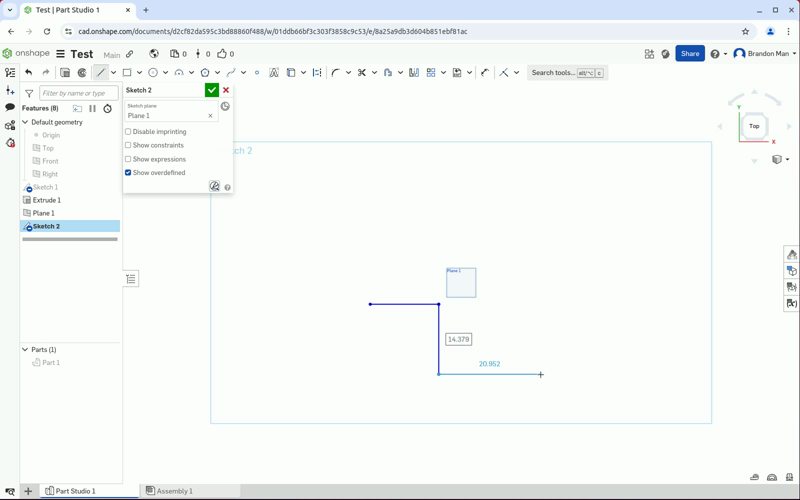
key_down(shift)
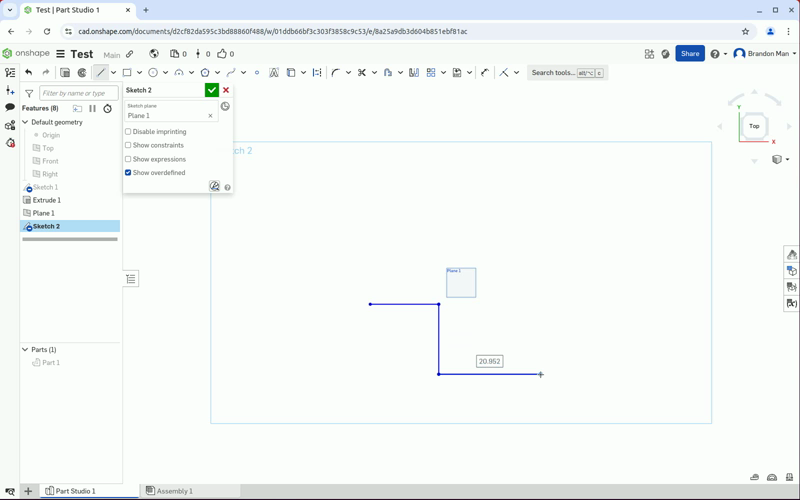
mouse_move(540, 214)
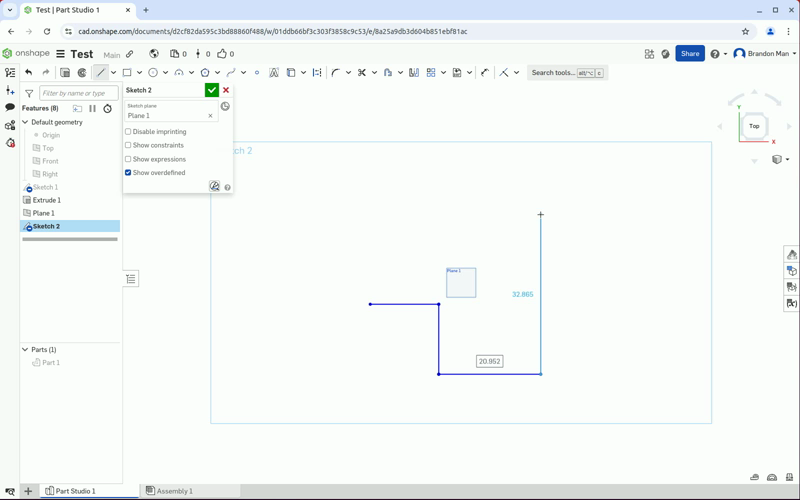
click(540, 214)
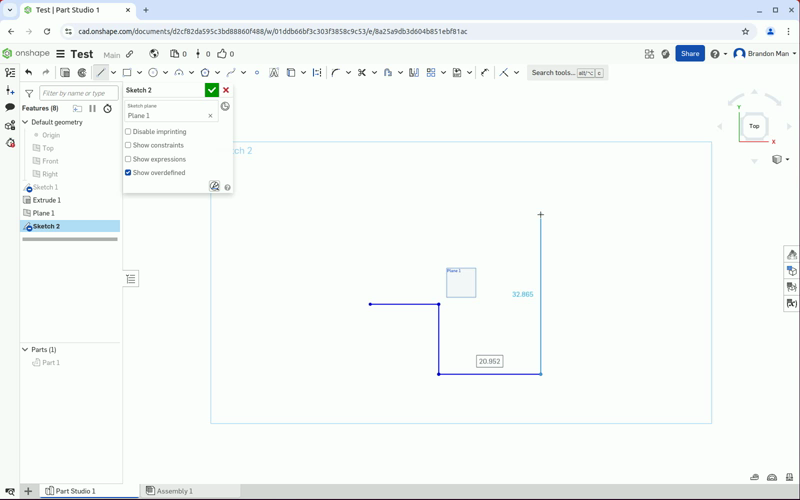
key_up(shift)
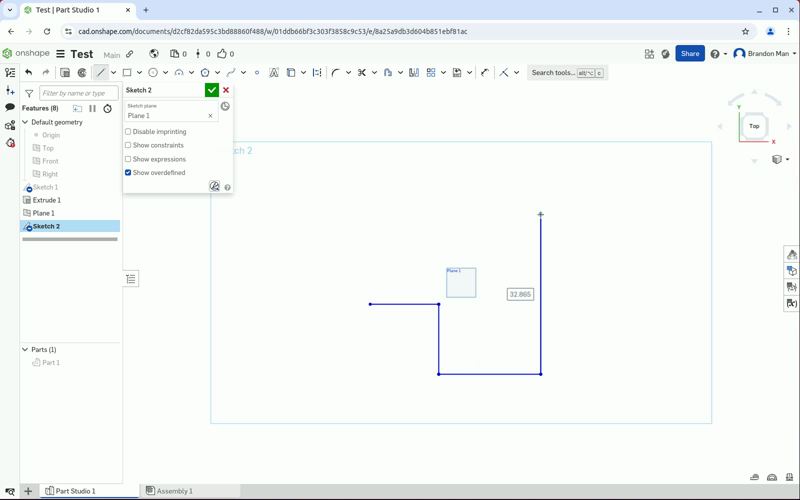
key_down(shift)
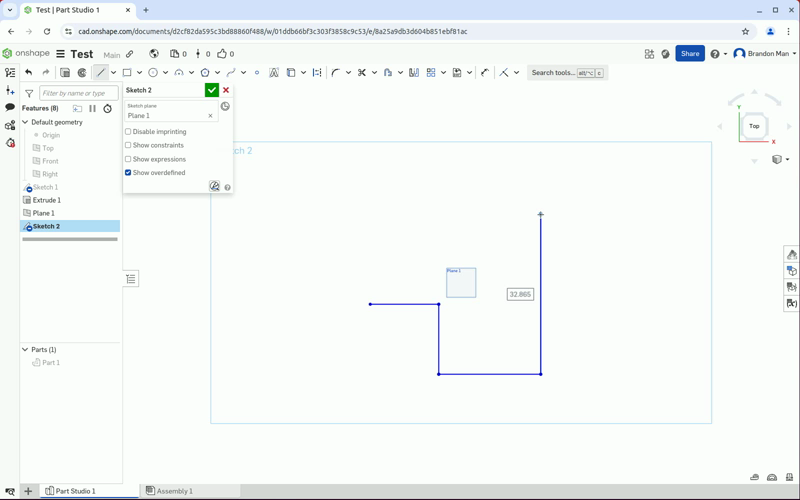
mouse_move(370, 214)
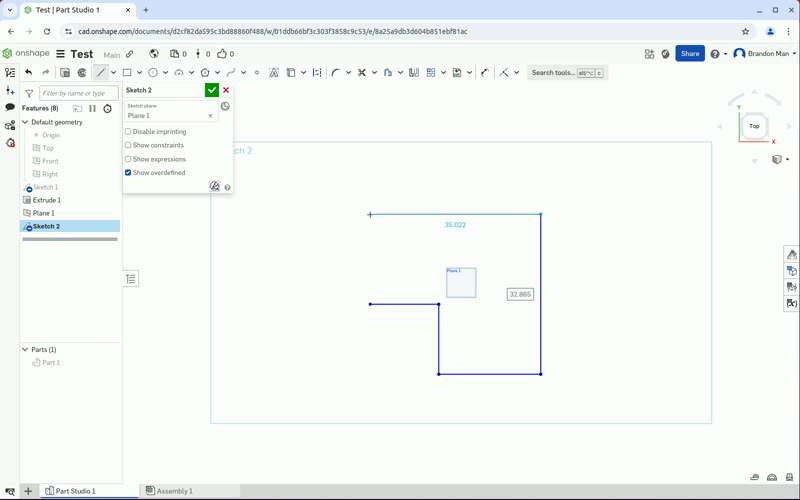
click(370, 214)
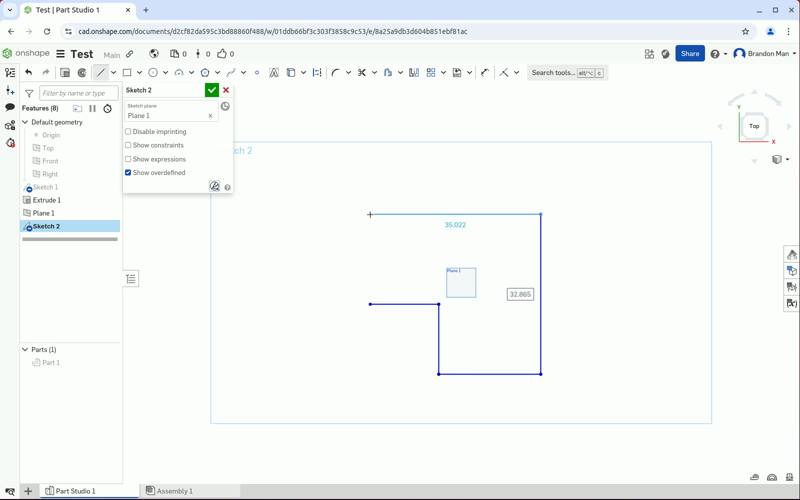
key_up(shift)
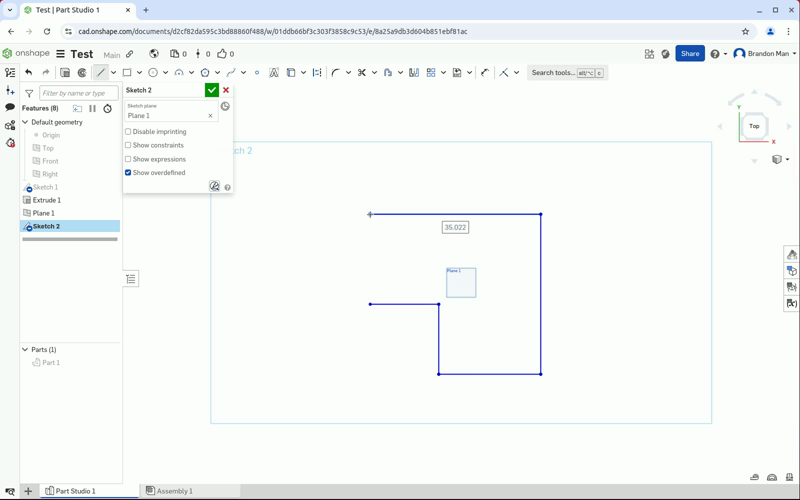
key_down(shift)
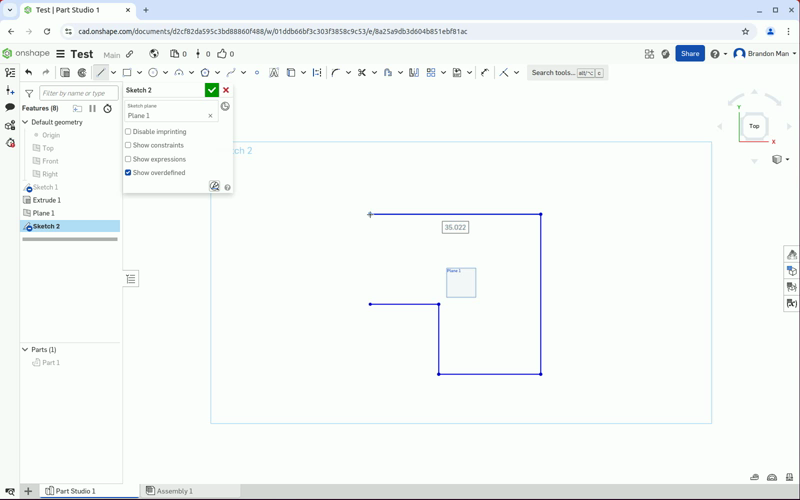
mouse_move(370, 304)
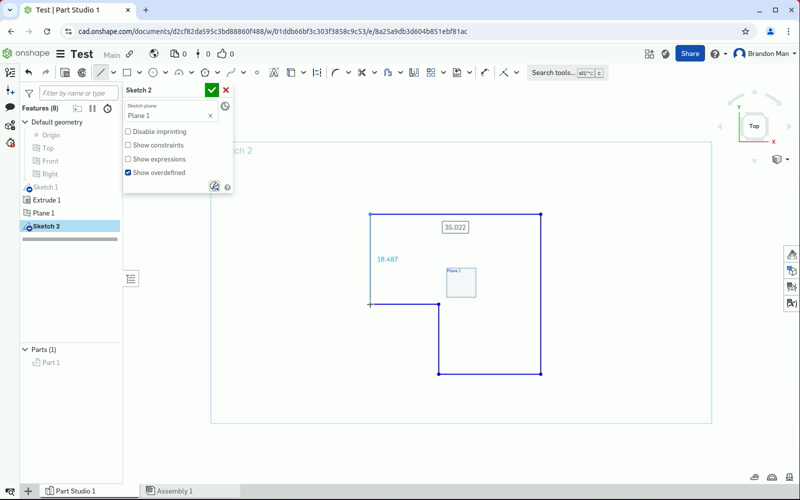
key_up(shift)
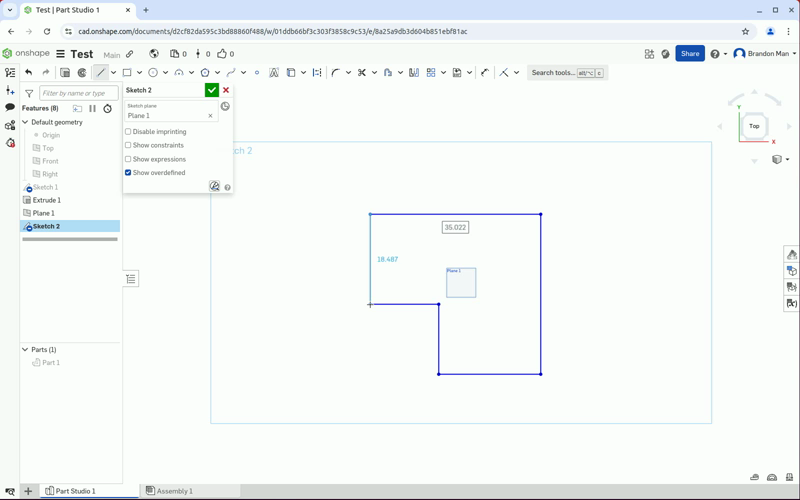
click(370, 304)
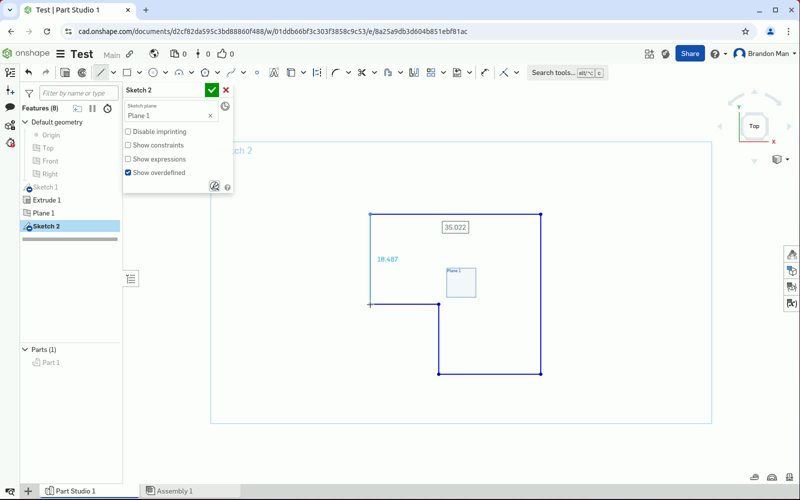
key(esc)
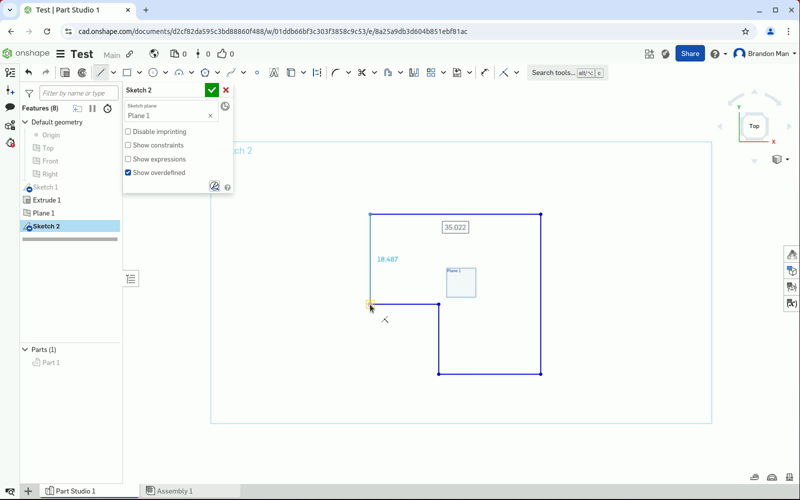
mouse_move(454, 317)
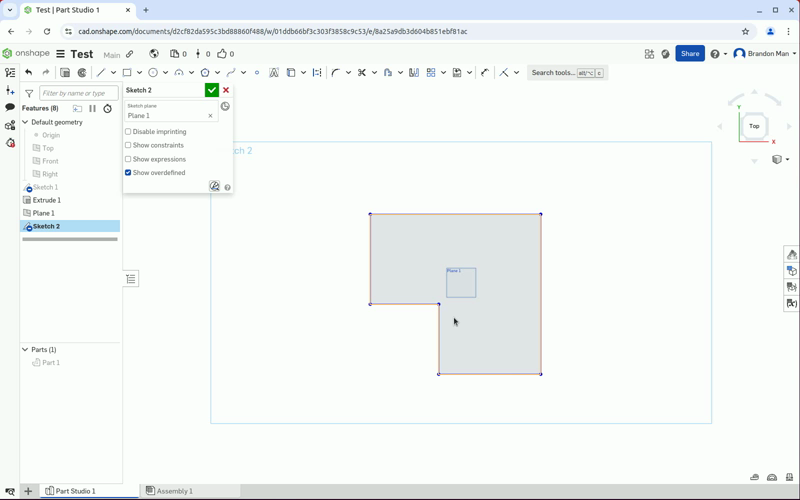
click(454, 317)
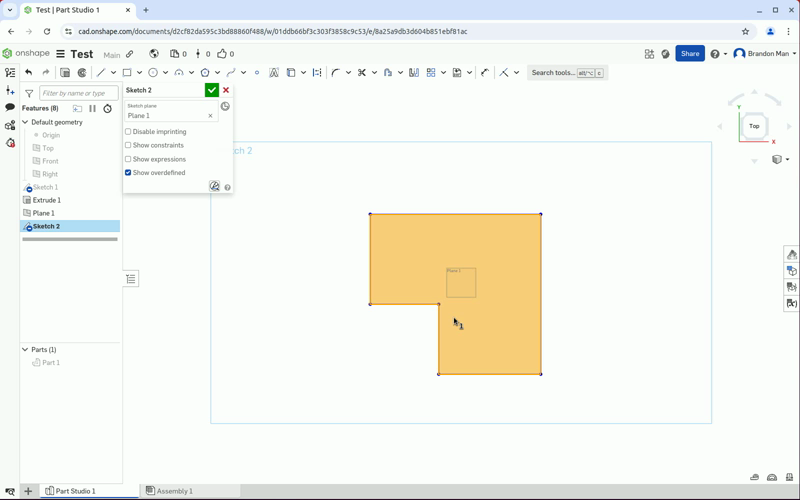
mouse_move(73, 352)
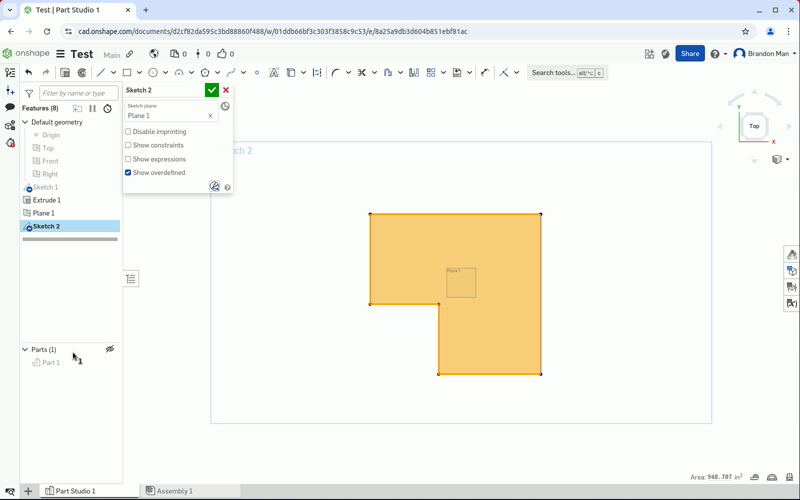
key(shift+y)
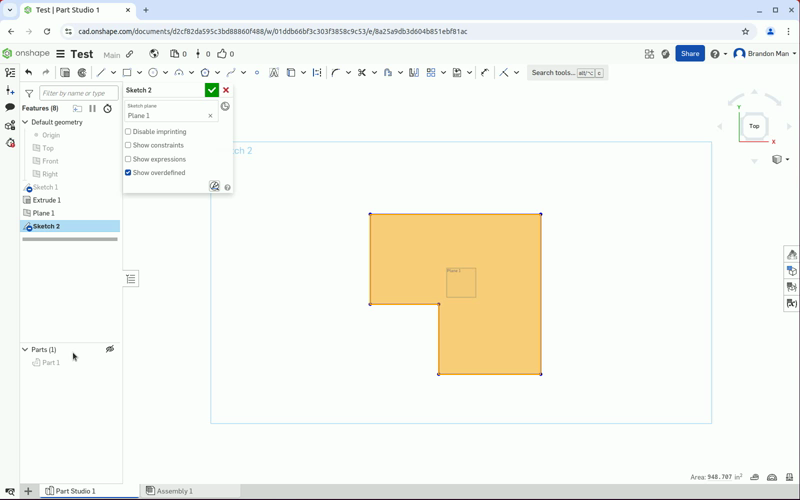
key(shift+e)
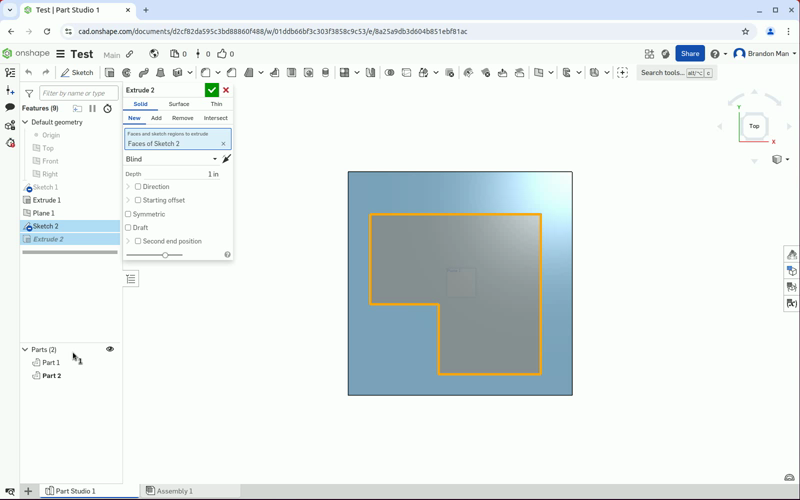
mouse_move(143, 106)
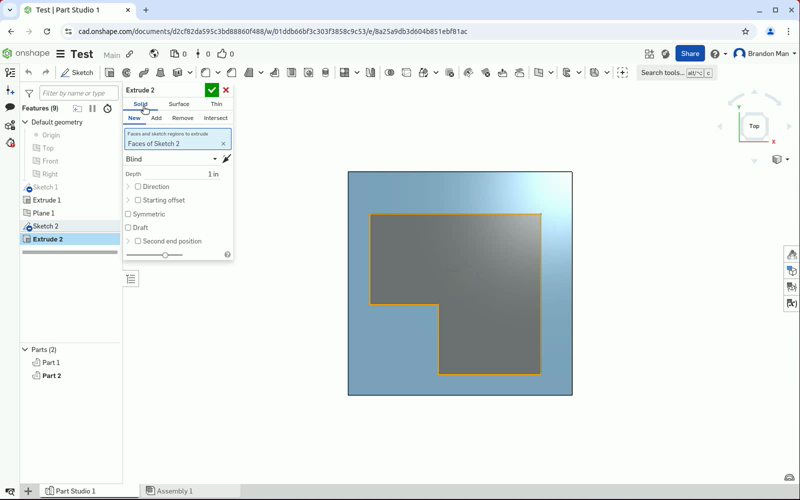
click(143, 106)
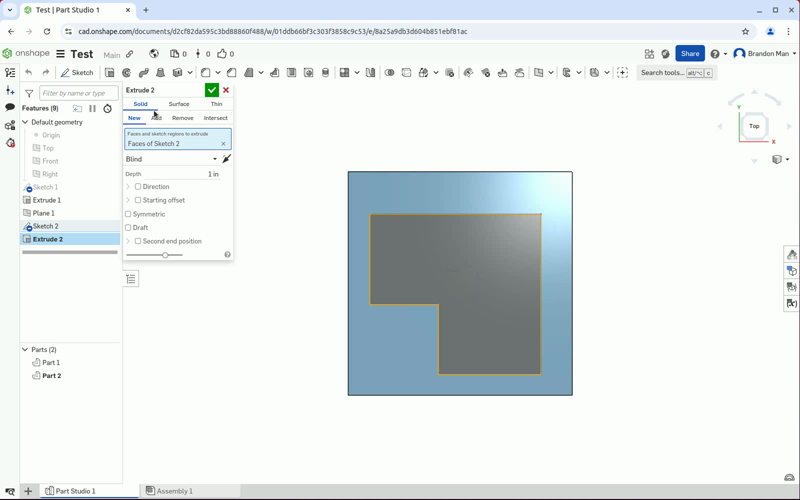
mouse_move(186, 120)
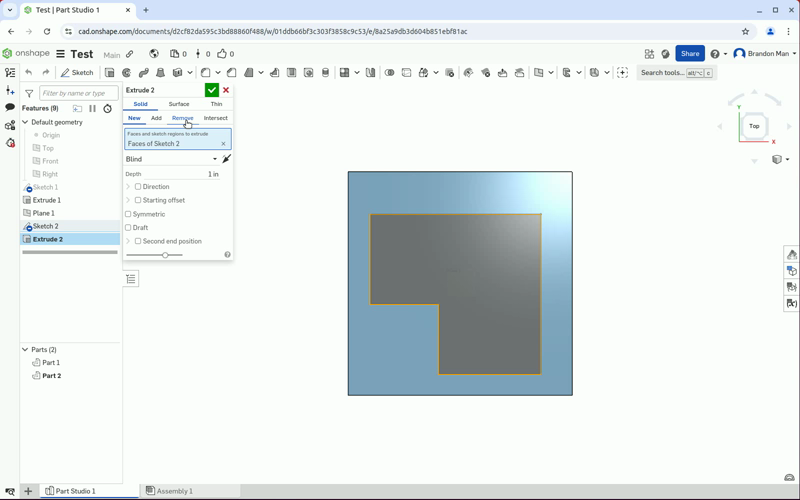
click(186, 120)
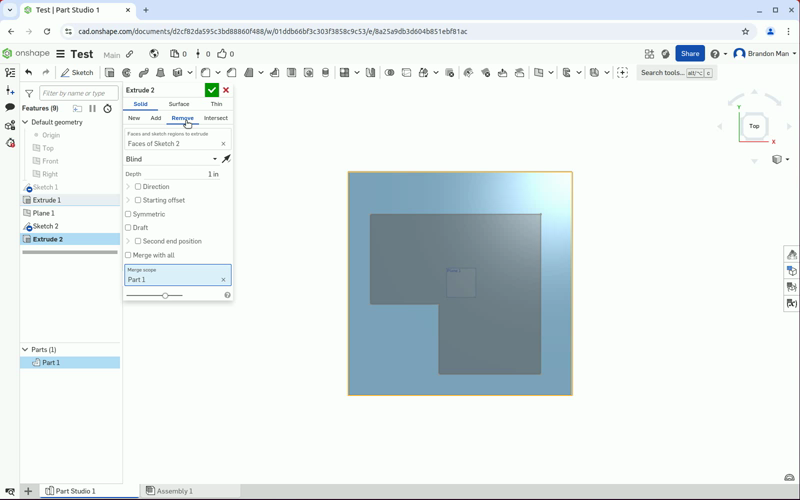
key(tab, 4)
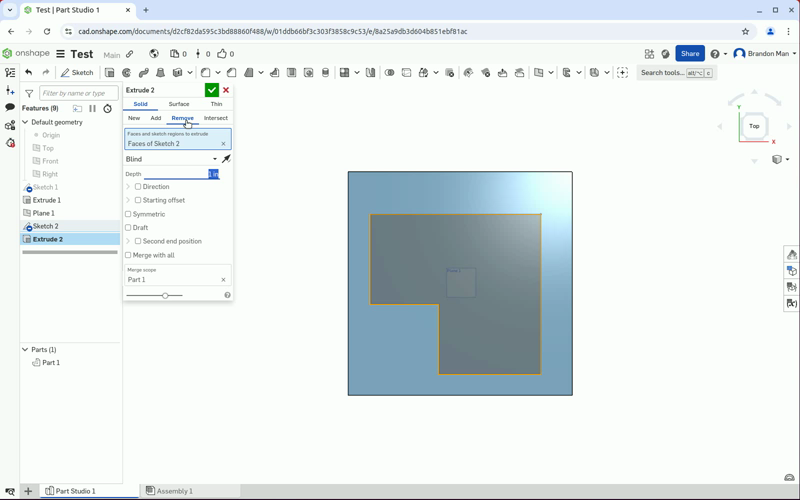
text(4.574)
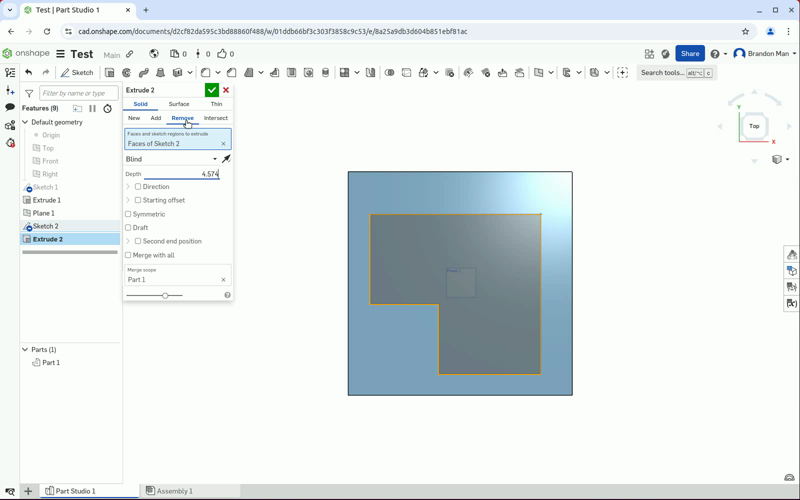
key(tab, 6)
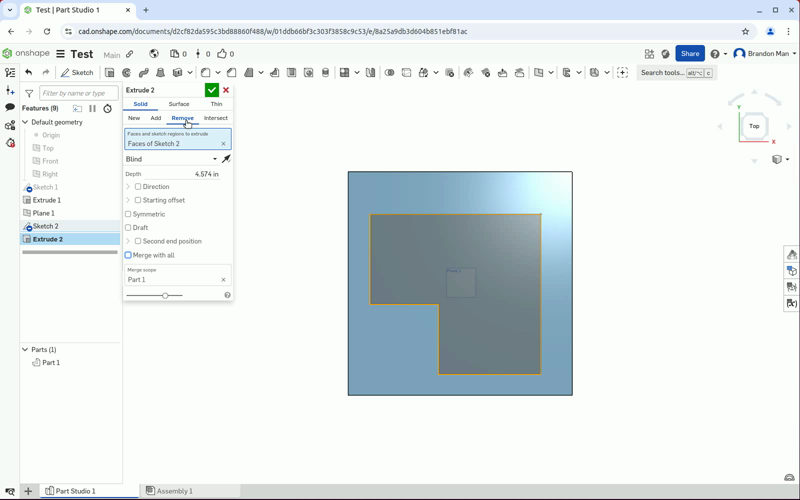
key(space)
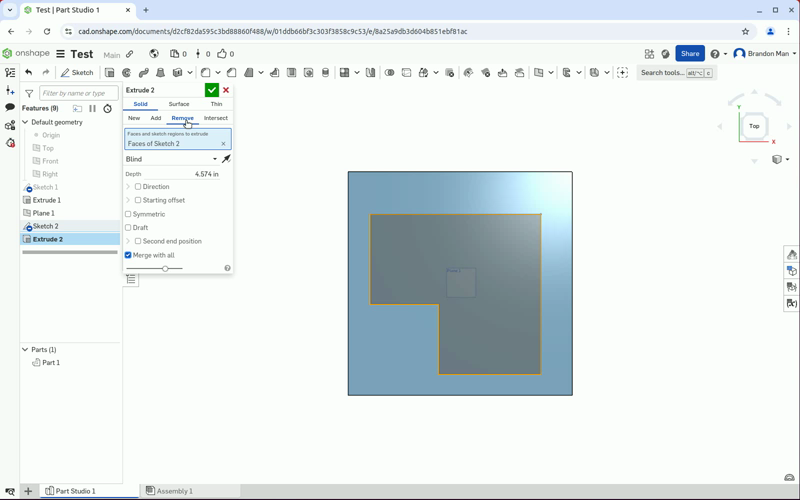
key(enter)
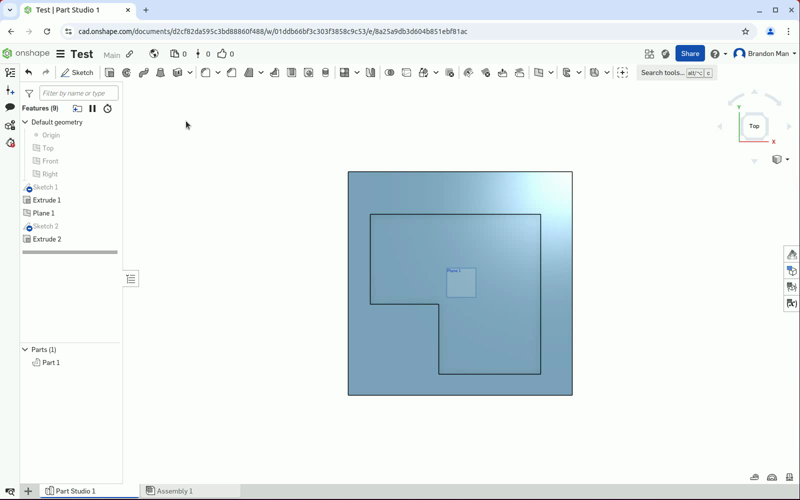
key(shift+h)
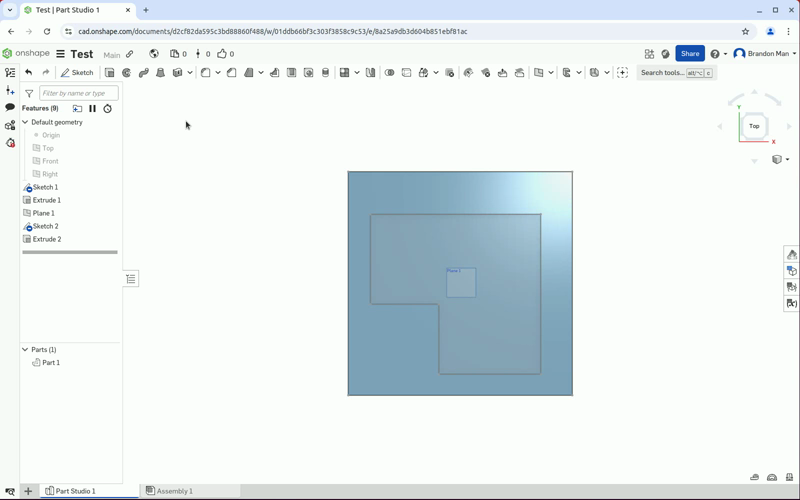
key(shift+h)
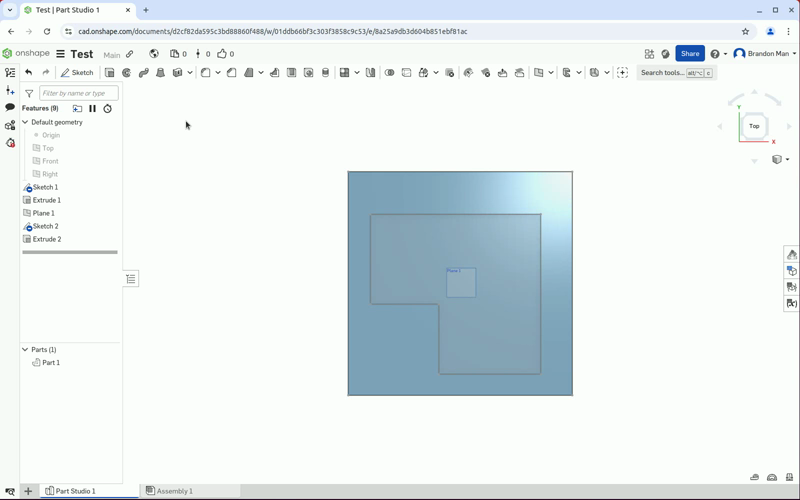
key(shift+7)
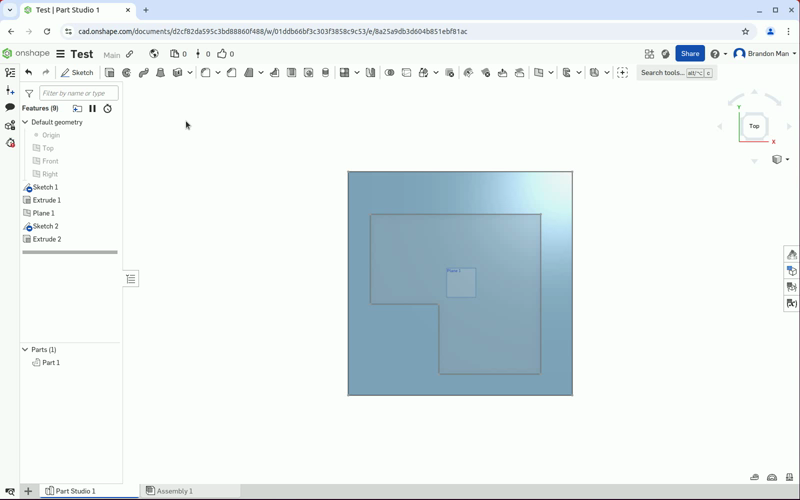
key(up, 3)
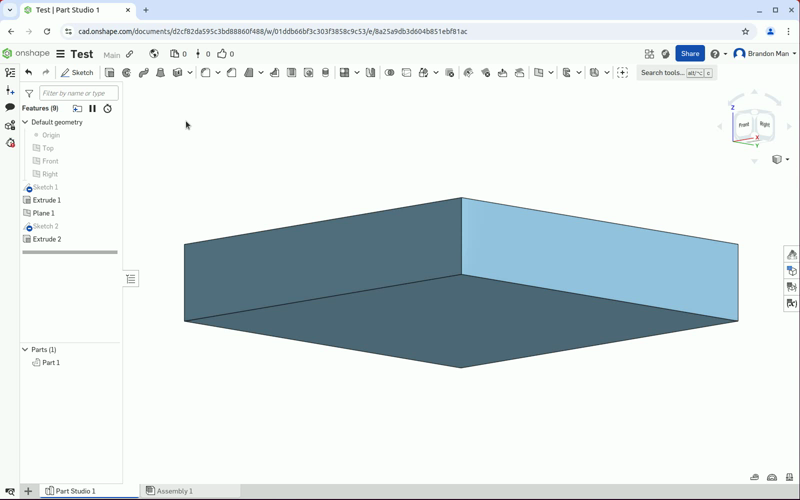
key(left, 3)
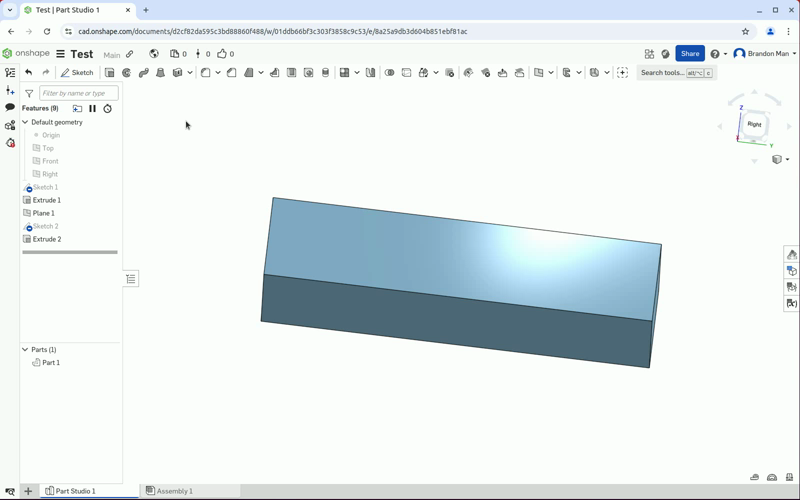
key(right, 3)
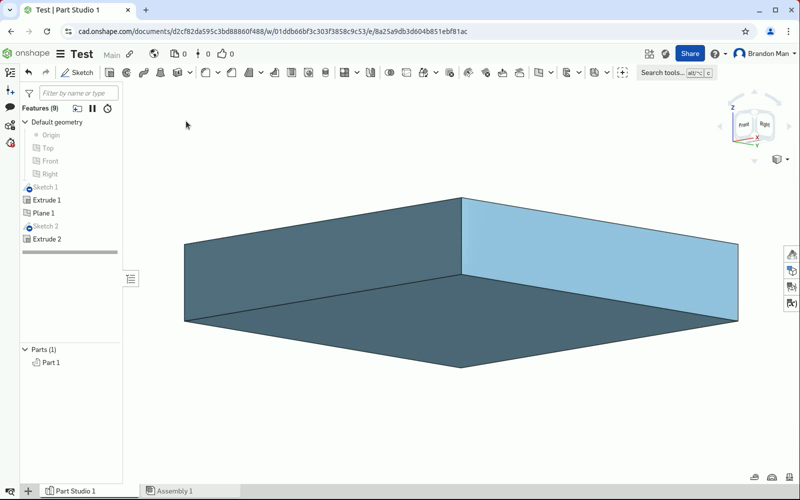
key(down, 3)
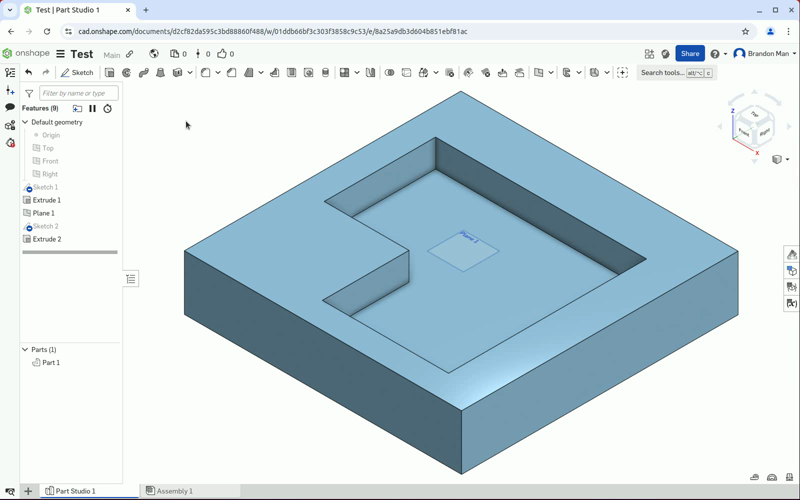
mouse_move(73, 189)
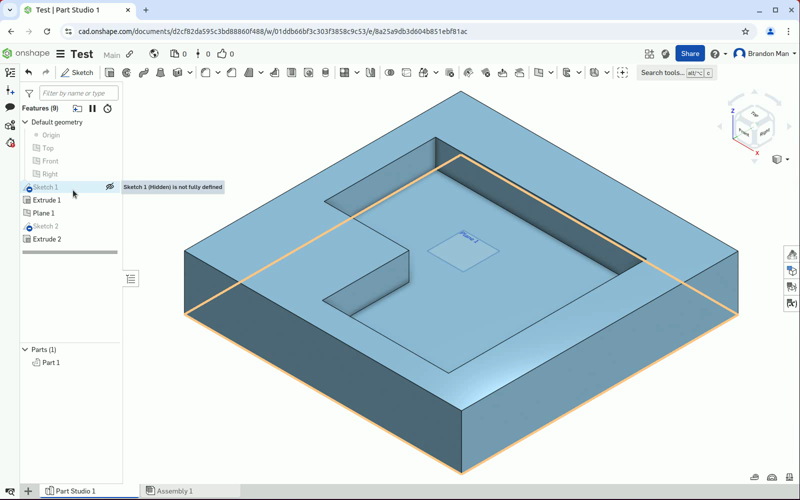
click(73, 189)